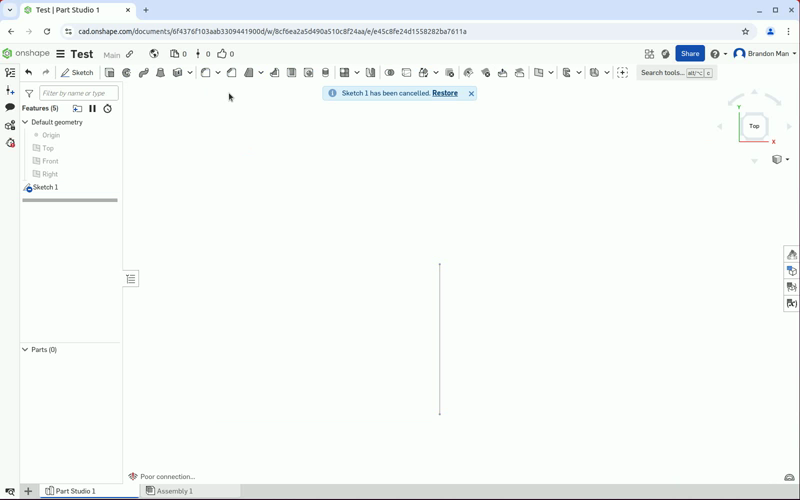
key(shift+h)
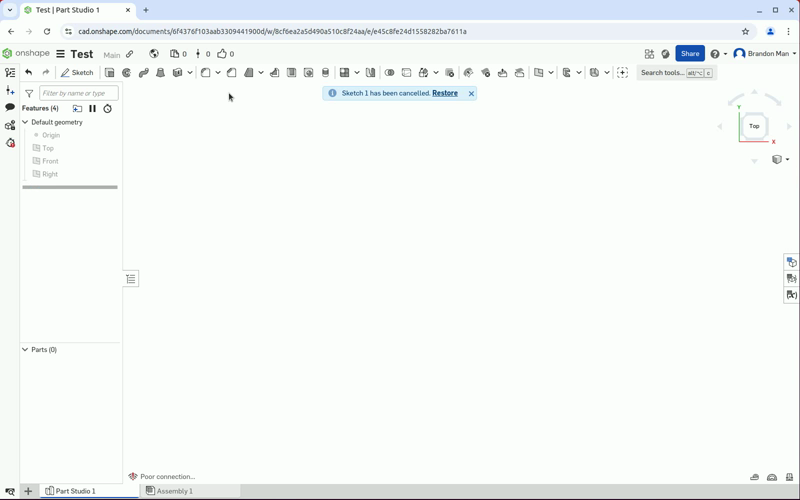
mouse_move(73, 352)
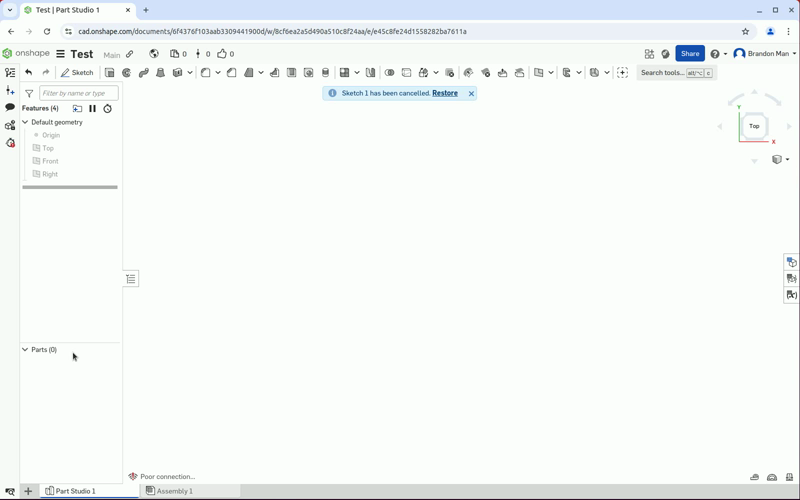
key(y)
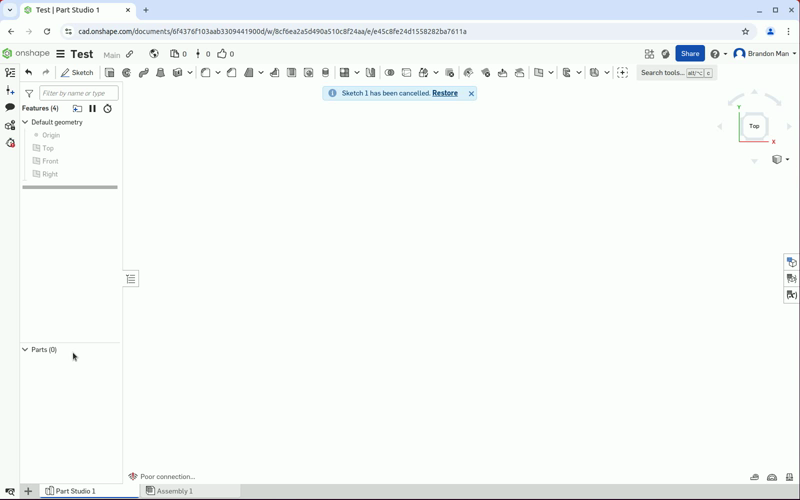
key(shift+p)
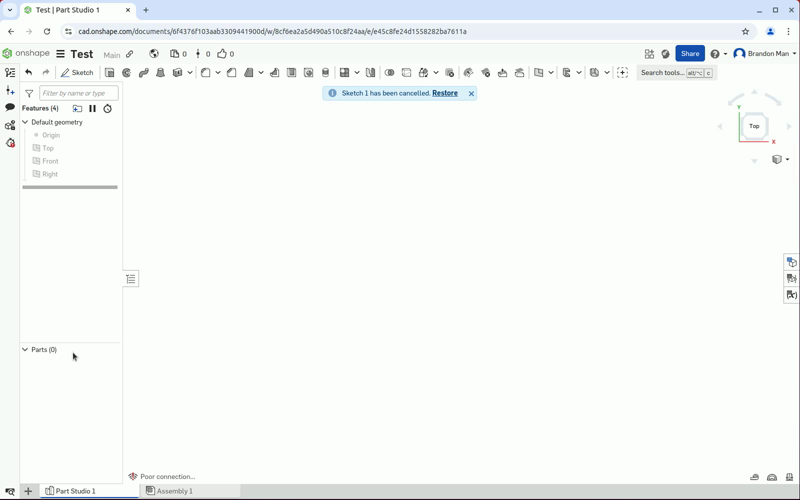
key(space)
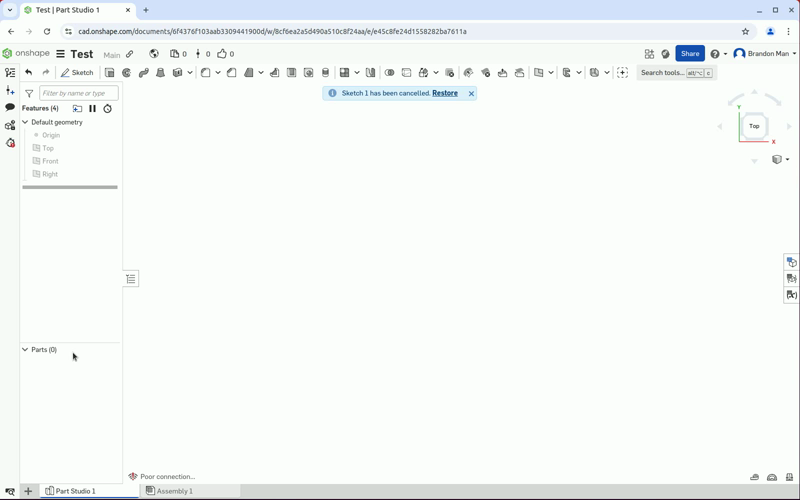
key_down(shift)
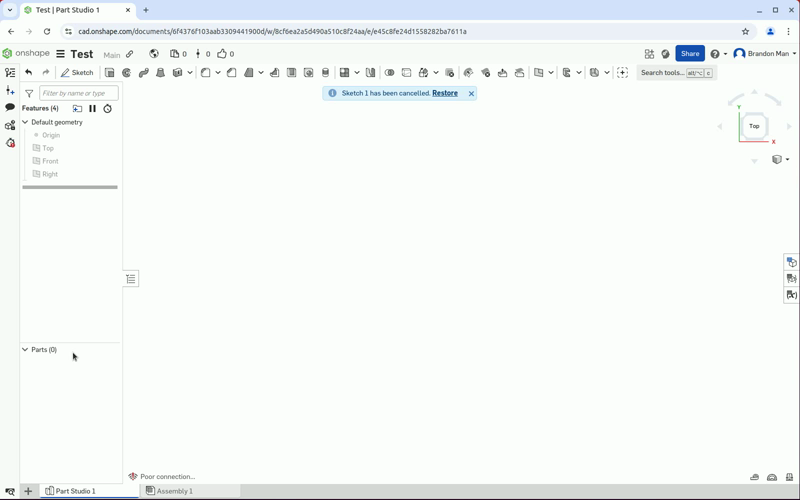
key(up)
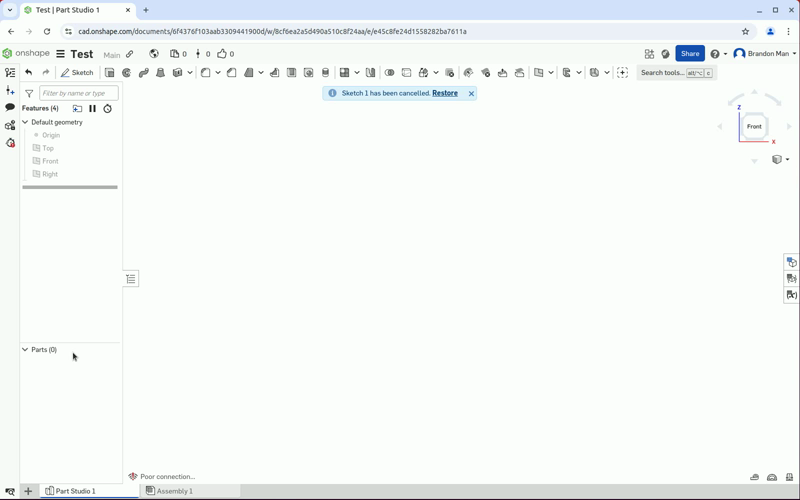
key_up(shift)
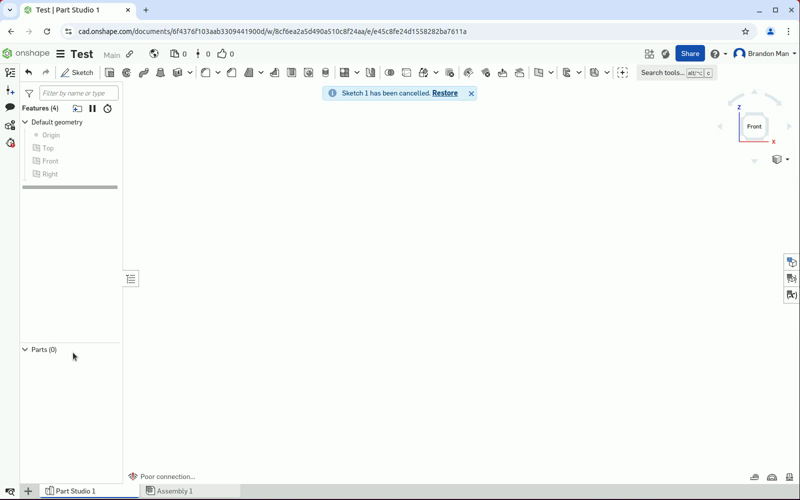
mouse_move(73, 352)
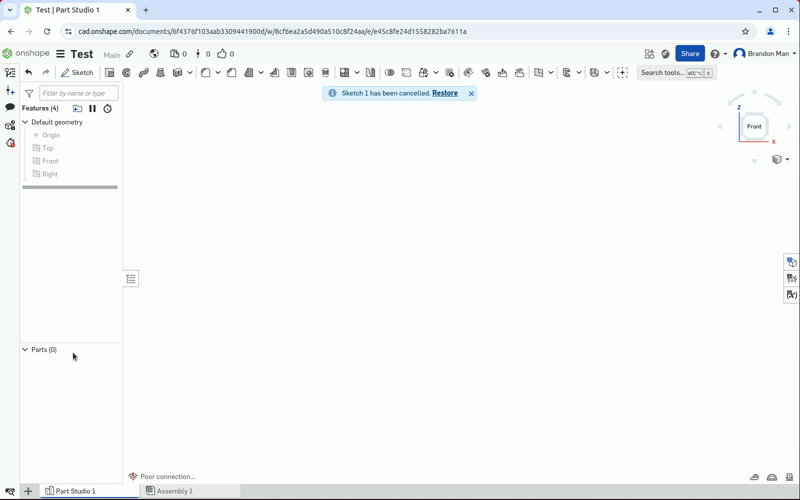
key(shift+y)
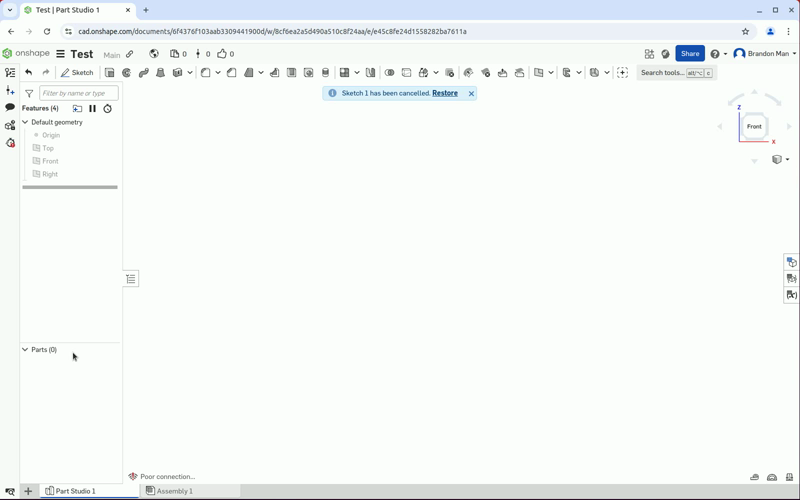
key(shift+s)
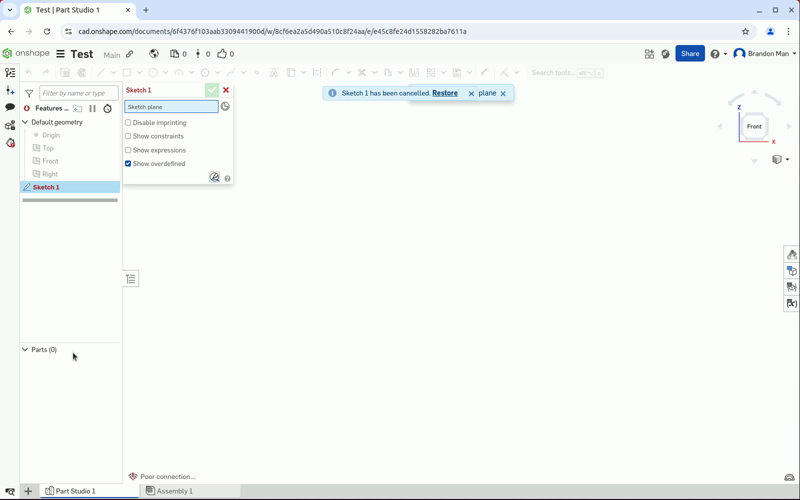
mouse_move(73, 163)
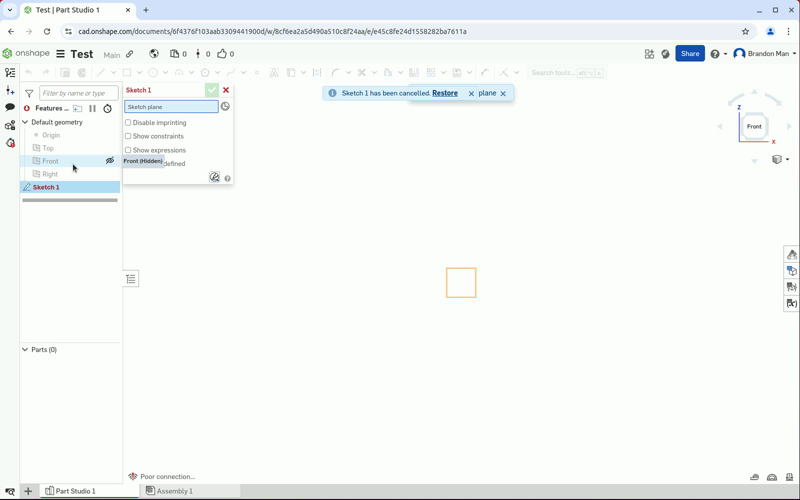
click(73, 163)
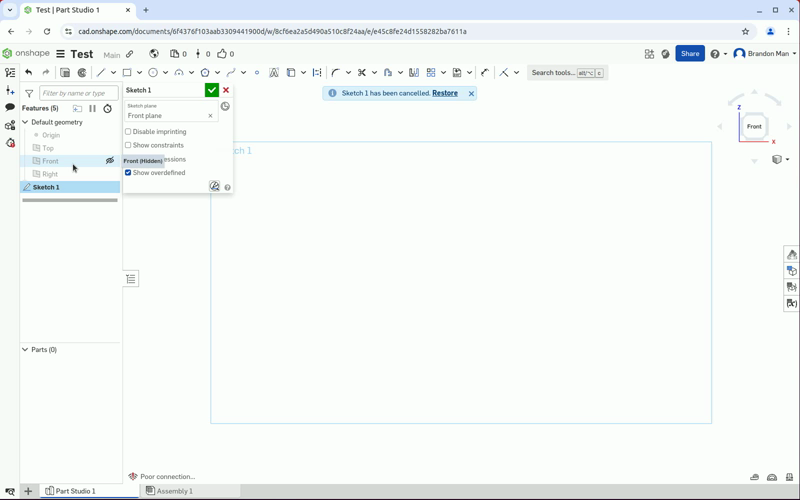
mouse_move(73, 352)
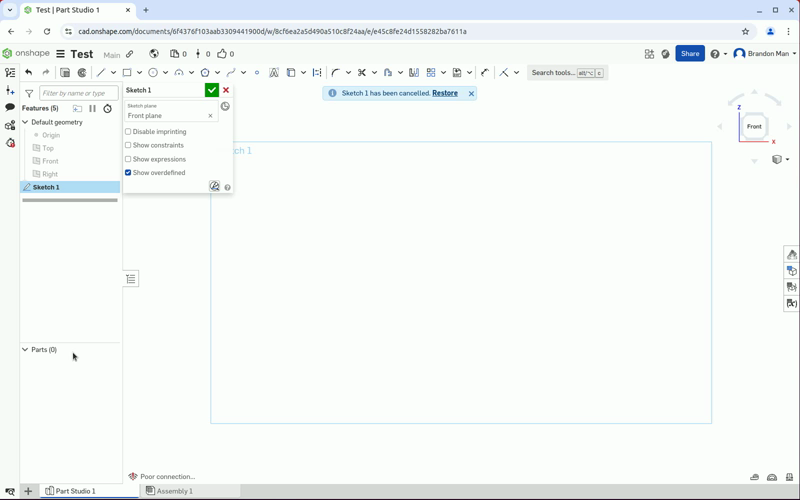
key(y)
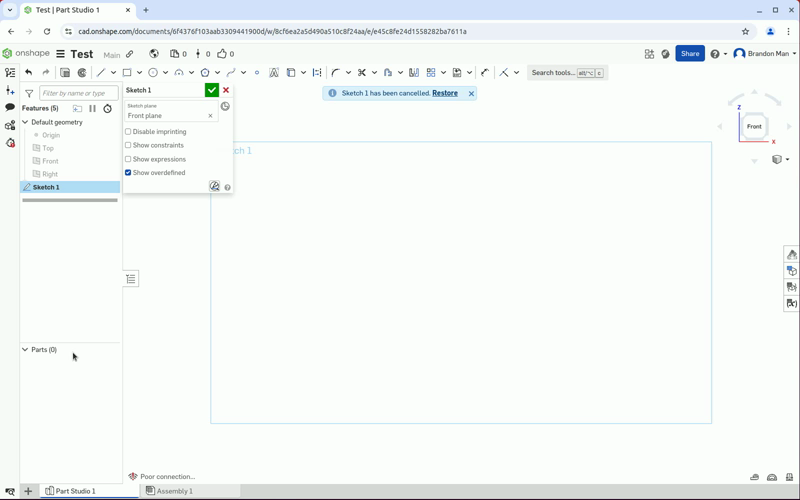
key(c)
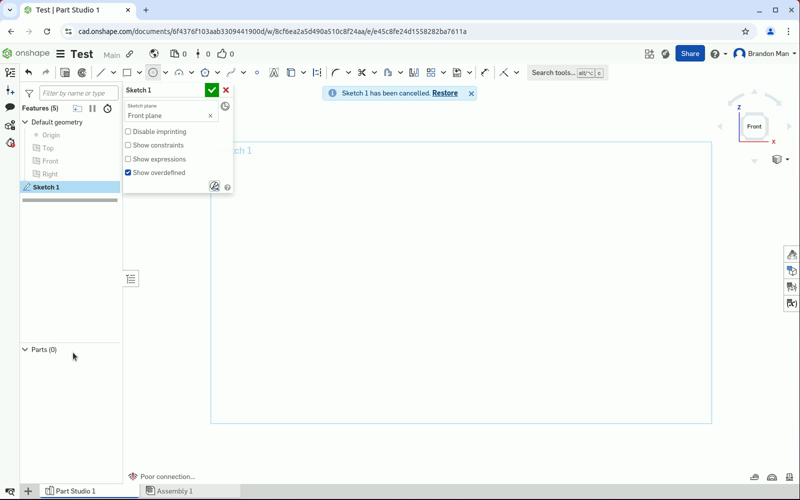
key_down(shift)
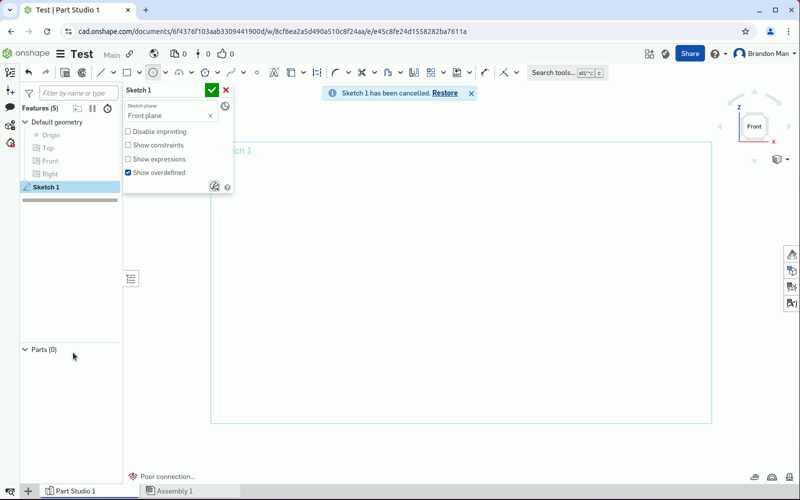
mouse_move(378, 239)
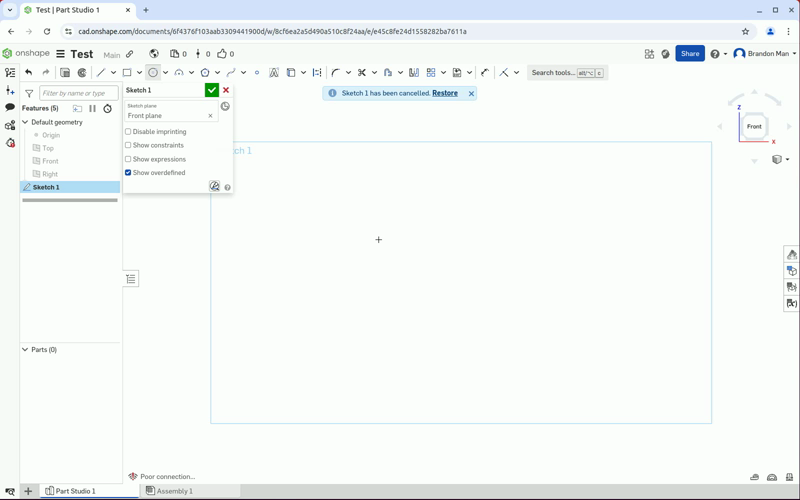
click(378, 239)
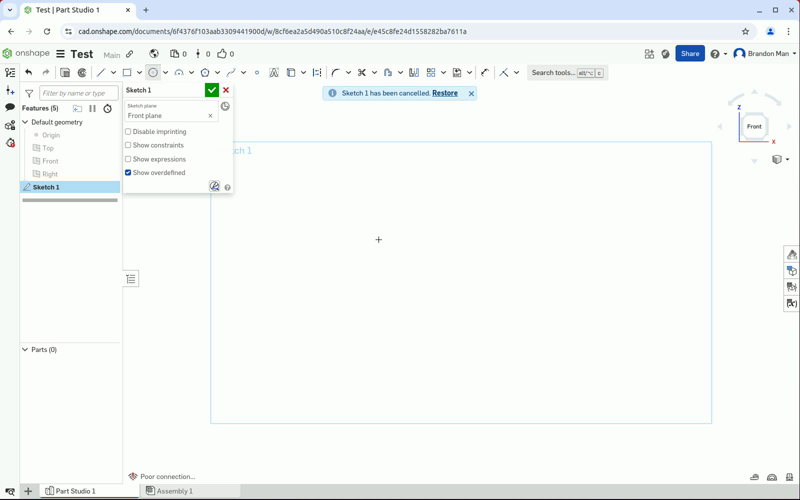
key_up(shift)
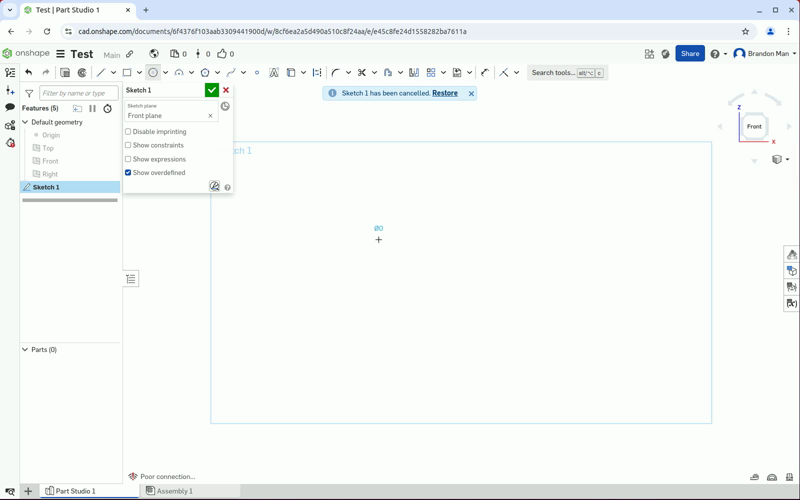
mouse_move(408, 239)
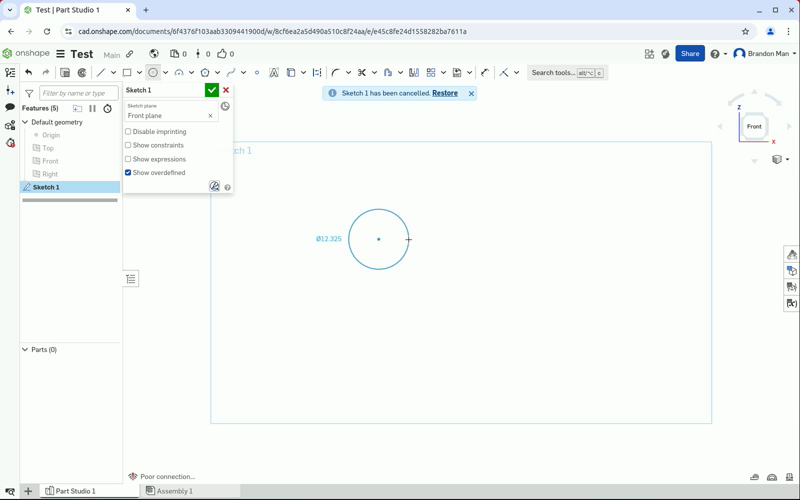
click(408, 239)
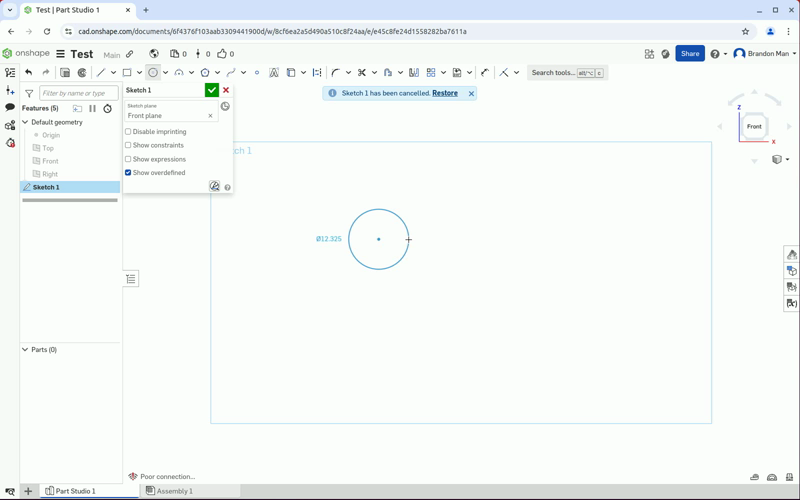
key(esc)
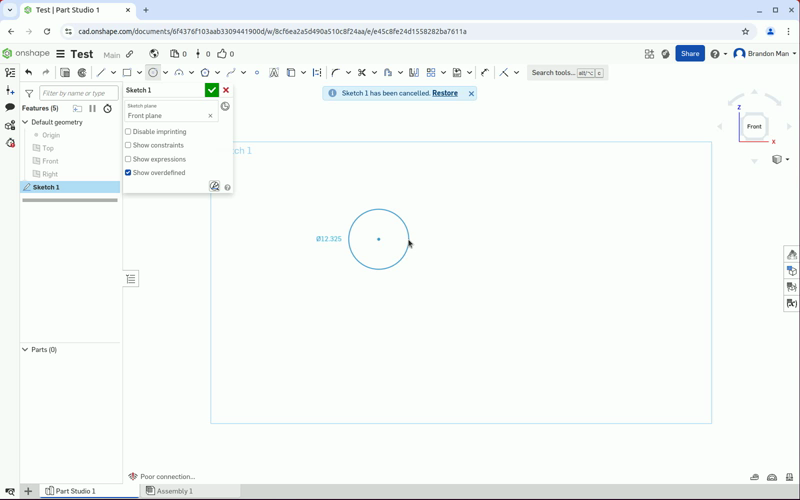
key(c)
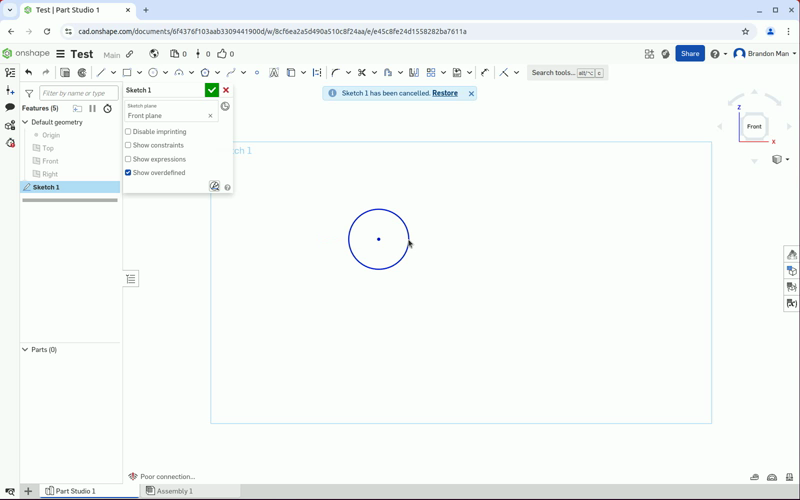
key_down(shift)
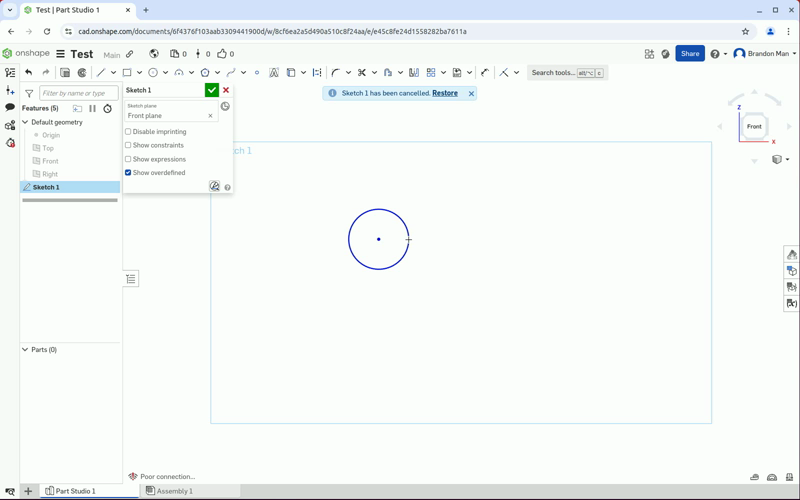
mouse_move(378, 239)
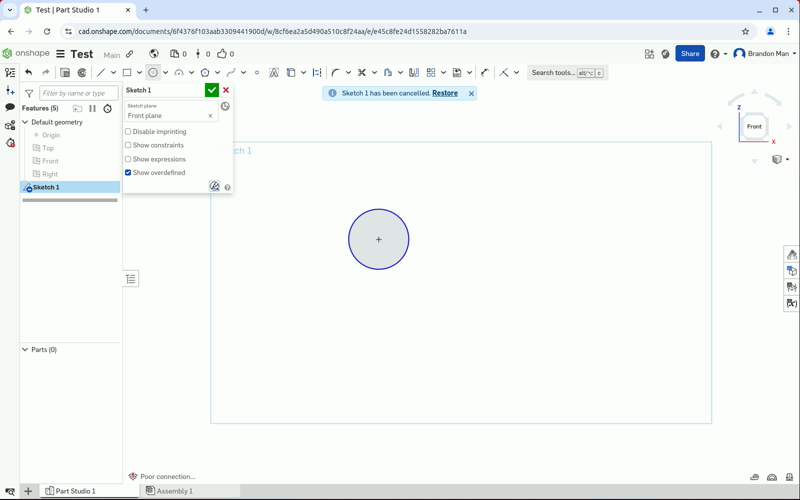
click(378, 239)
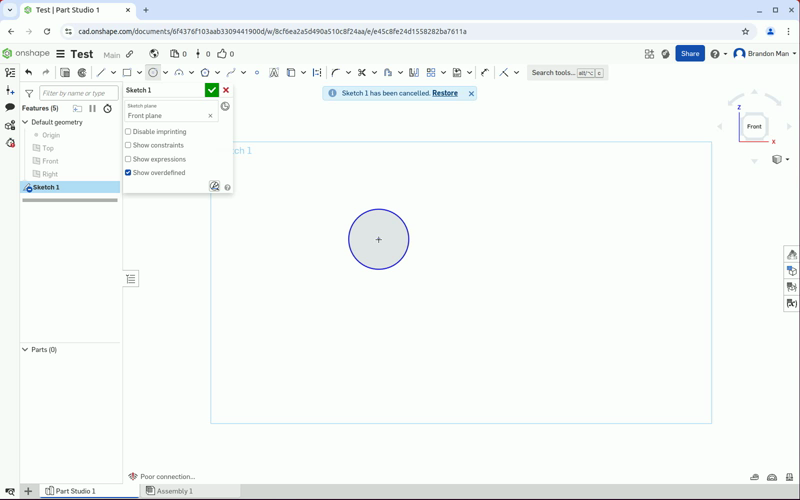
key_up(shift)
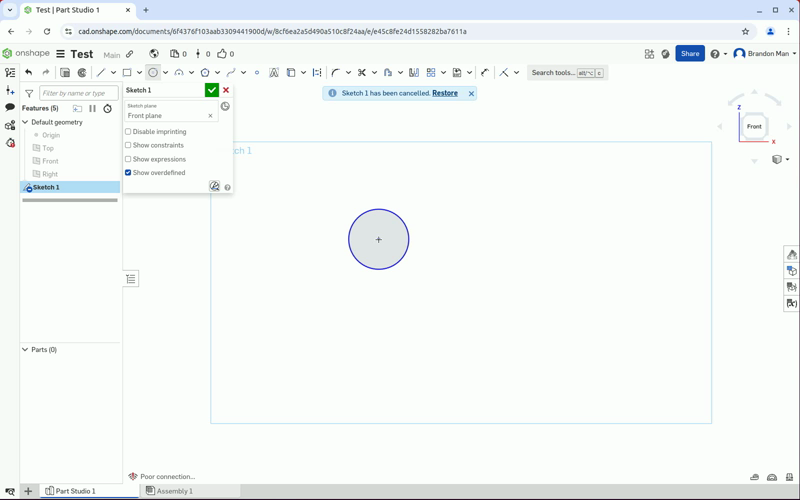
mouse_move(386, 239)
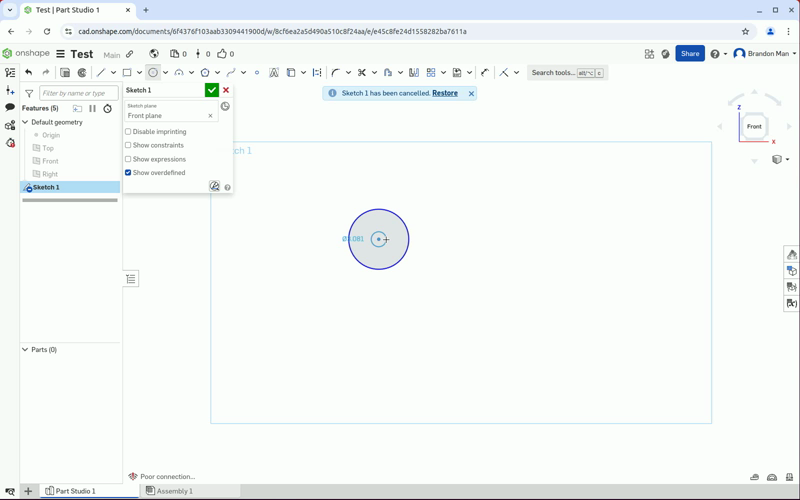
click(386, 239)
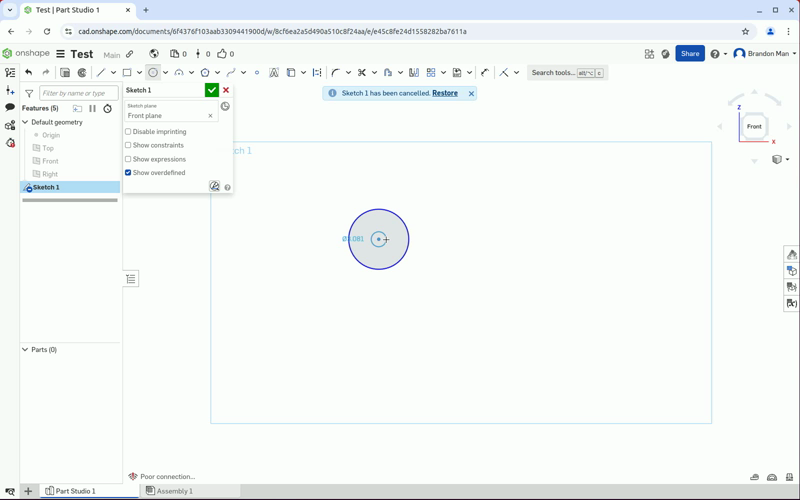
key(esc)
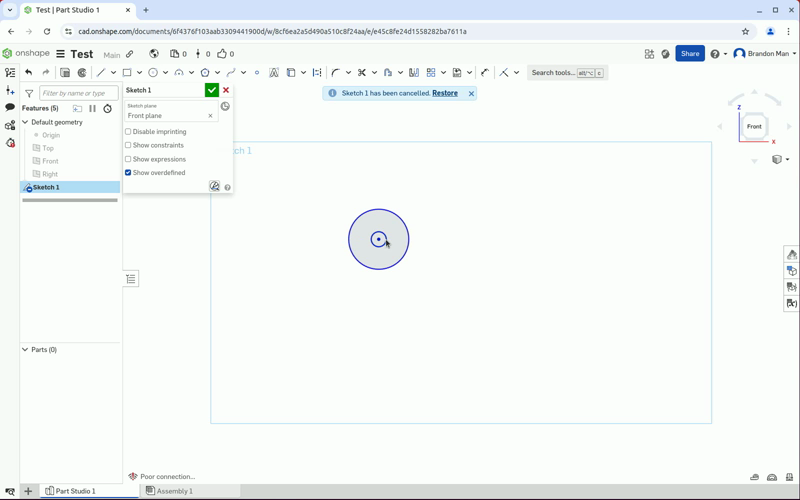
mouse_move(383, 250)
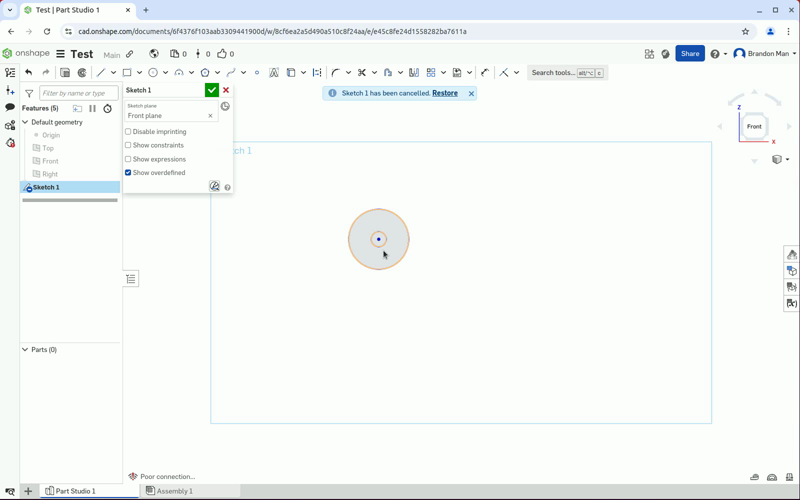
click(383, 250)
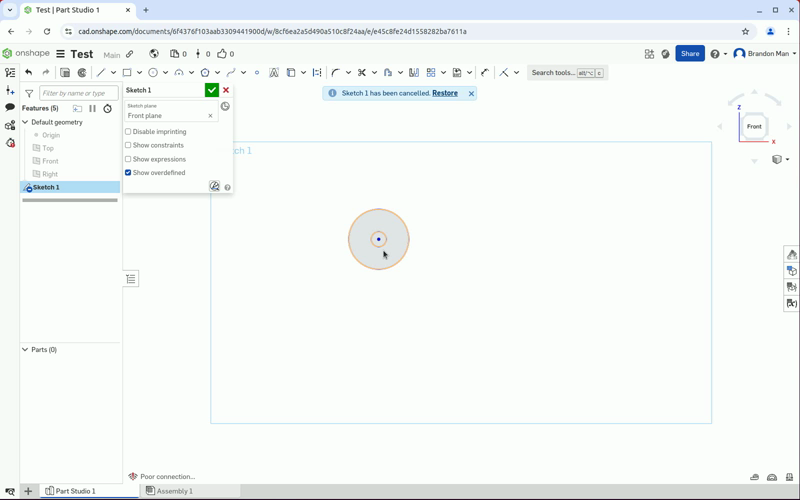
mouse_move(73, 352)
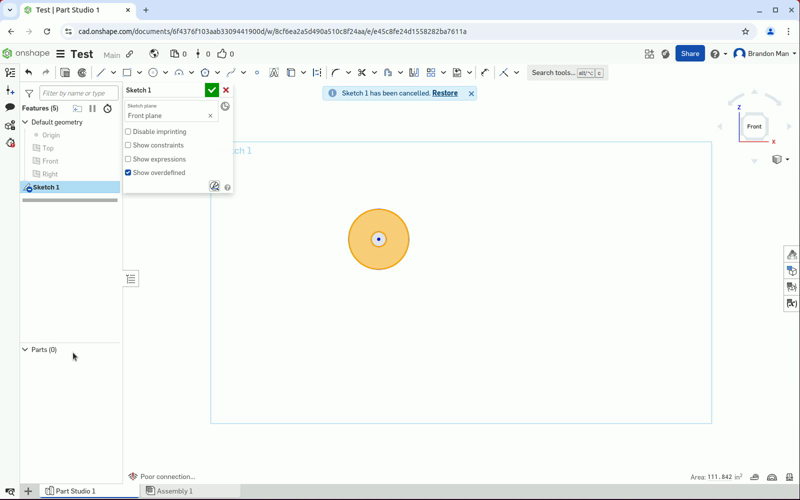
key(shift+y)
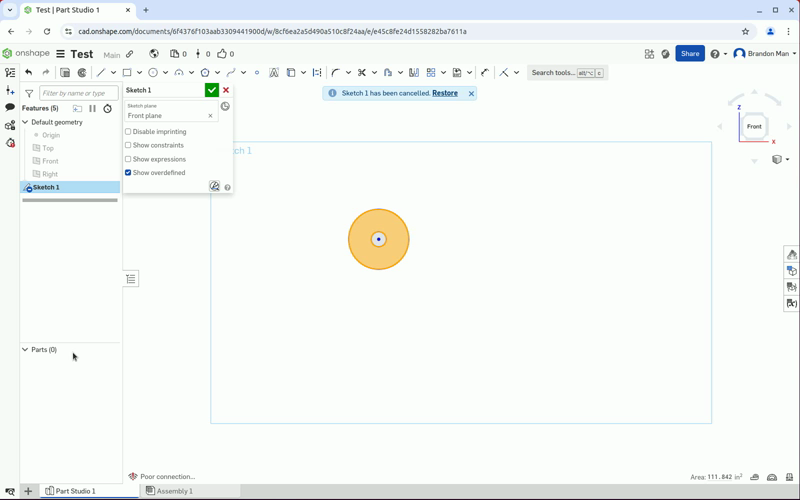
key(shift+e)
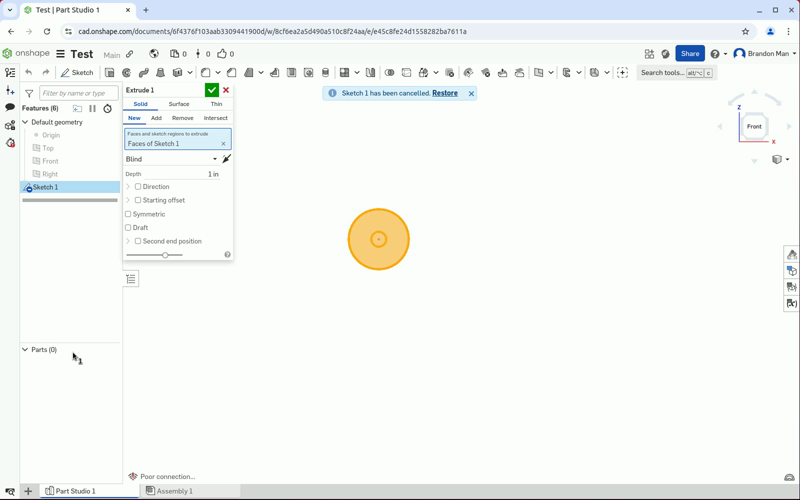
mouse_move(143, 106)
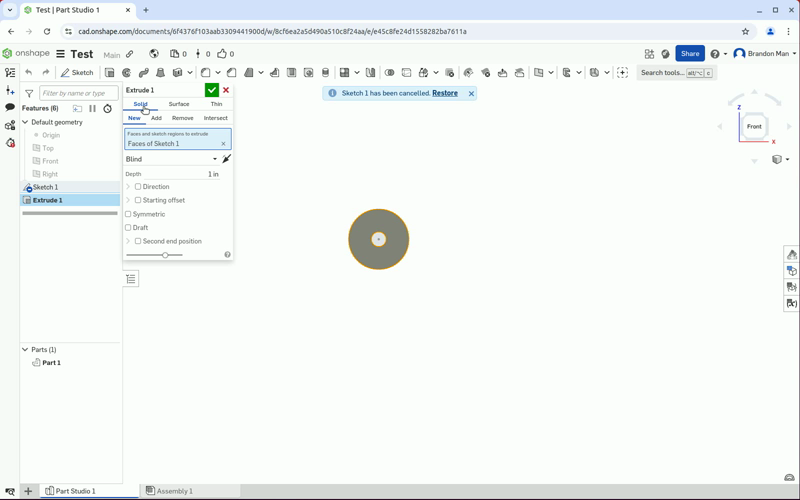
click(143, 106)
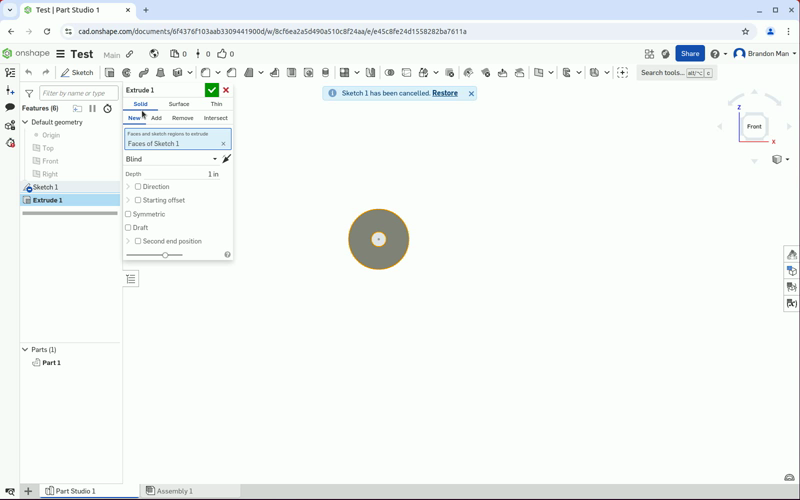
mouse_move(137, 120)
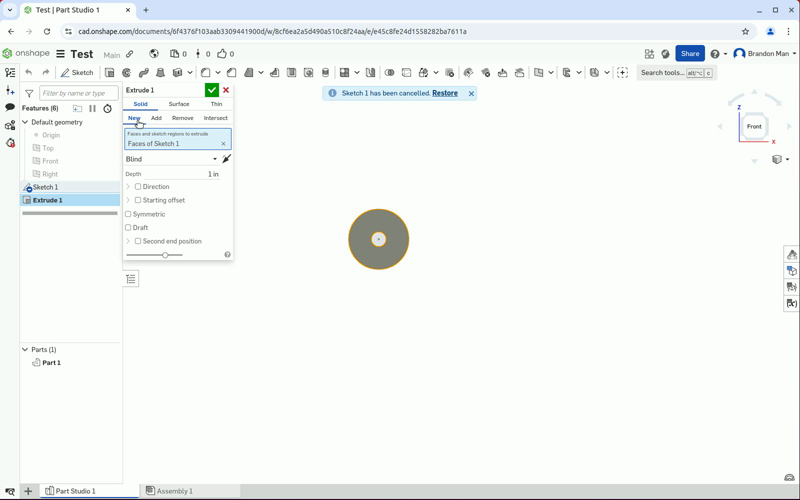
click(137, 120)
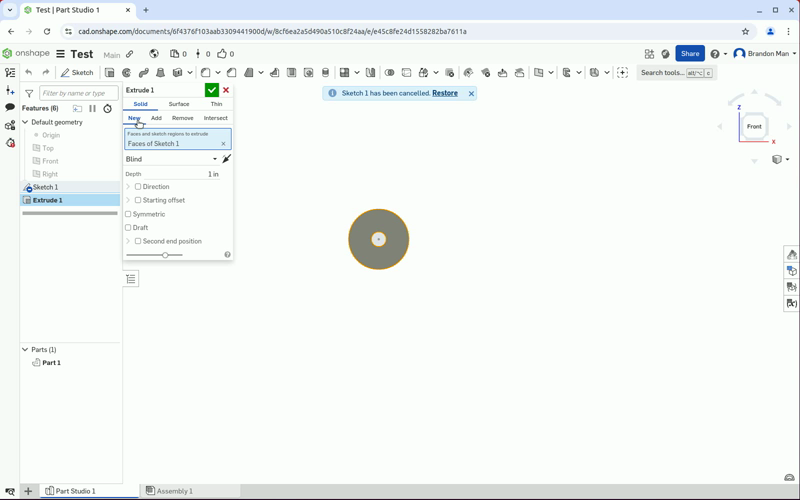
key(tab, 4)
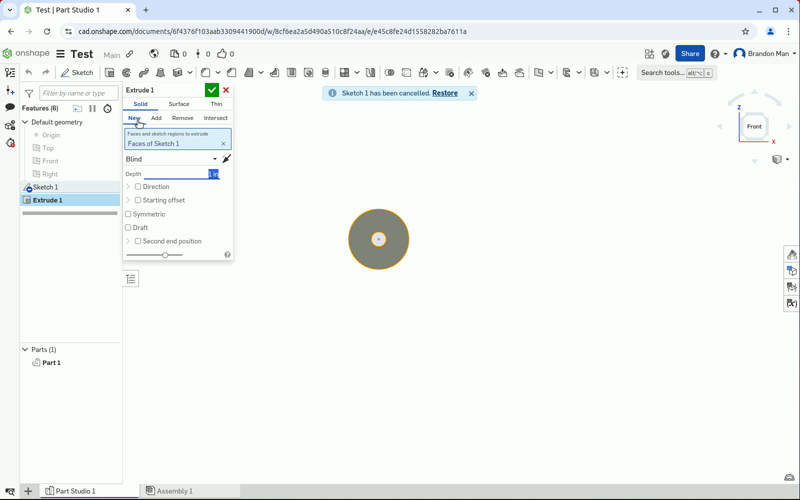
text(0.481)
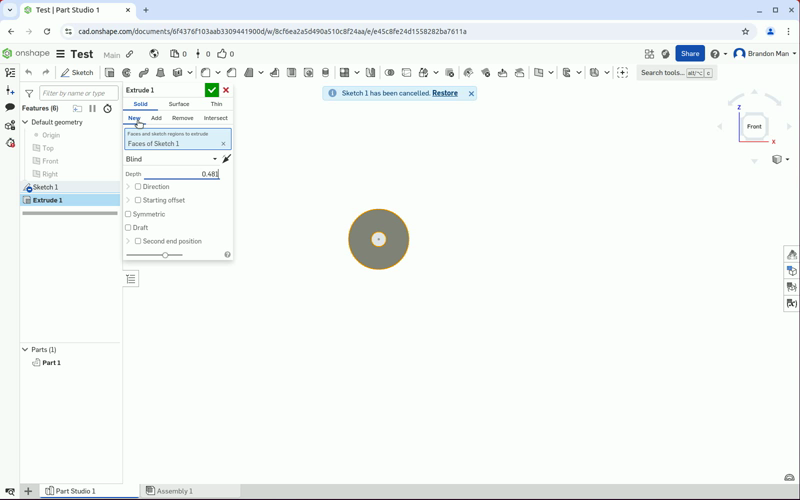
key(enter)
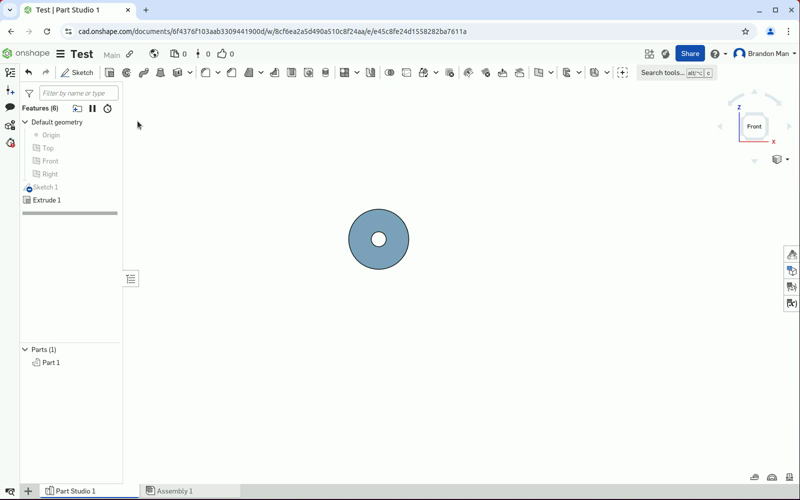
key(shift+h)
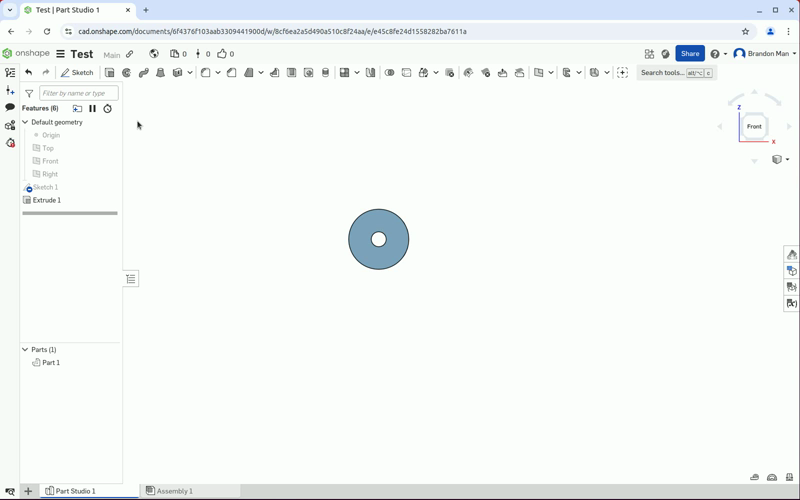
key(shift+h)
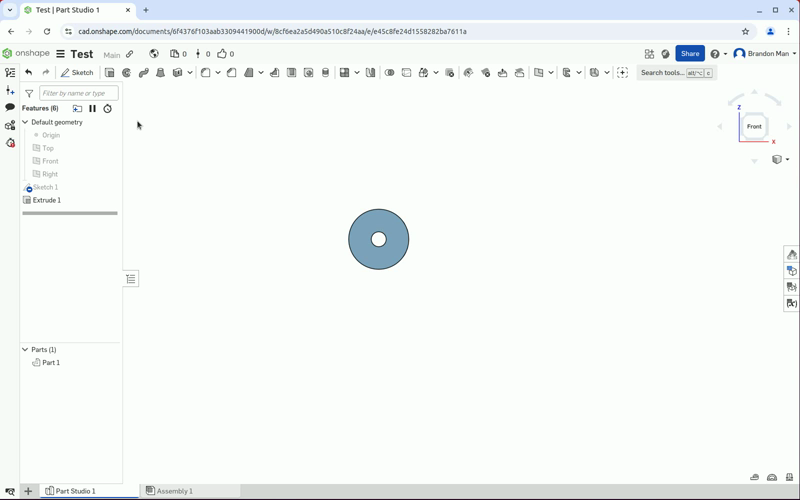
mouse_move(73, 189)
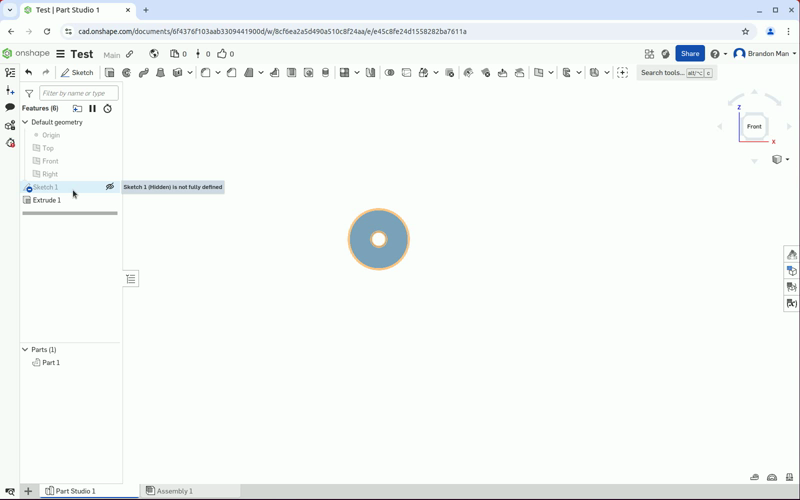
click(73, 189)
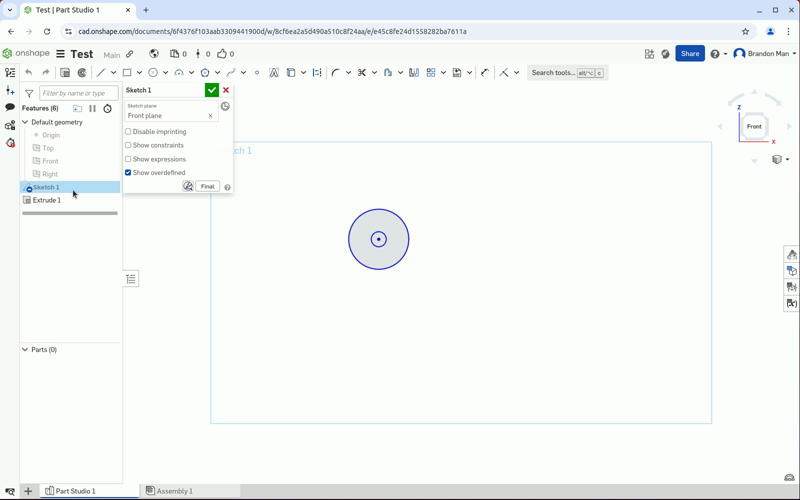
mouse_move(229, 92)
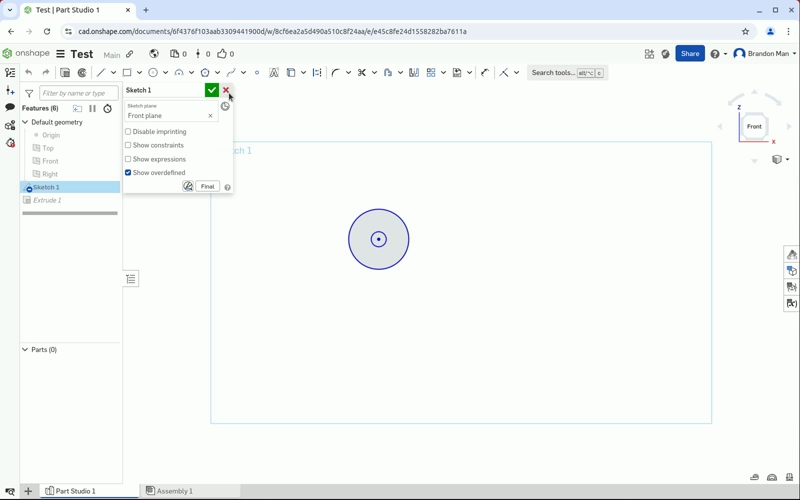
click(229, 92)
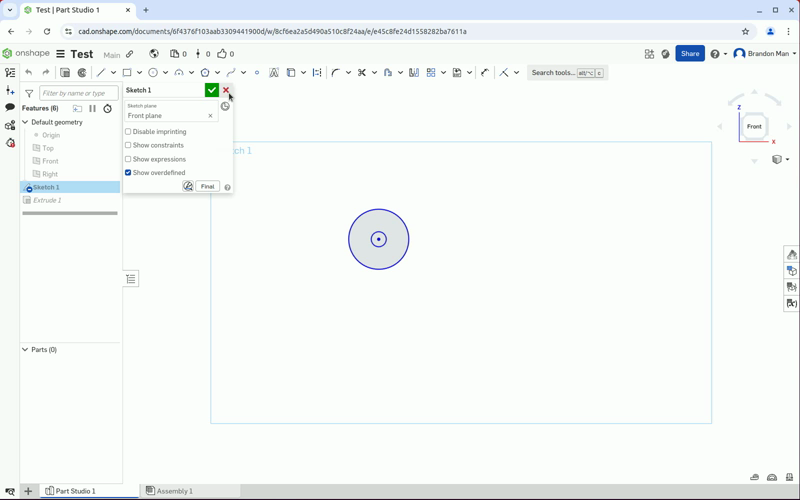
key(shift+s)
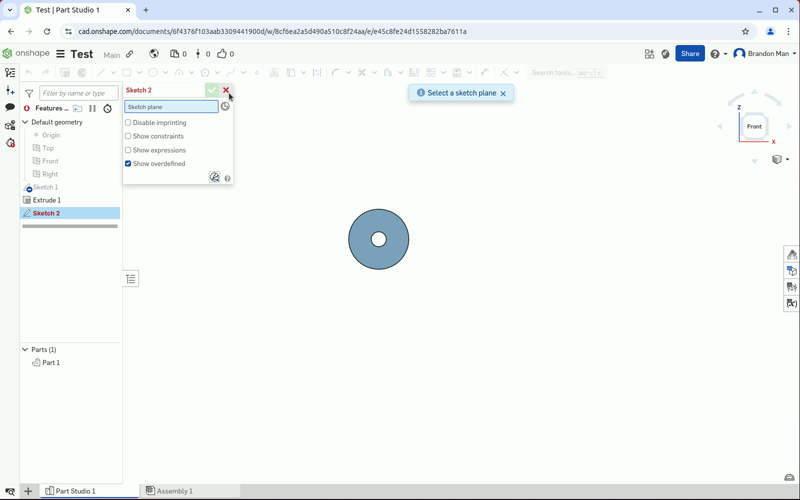
mouse_move(73, 163)
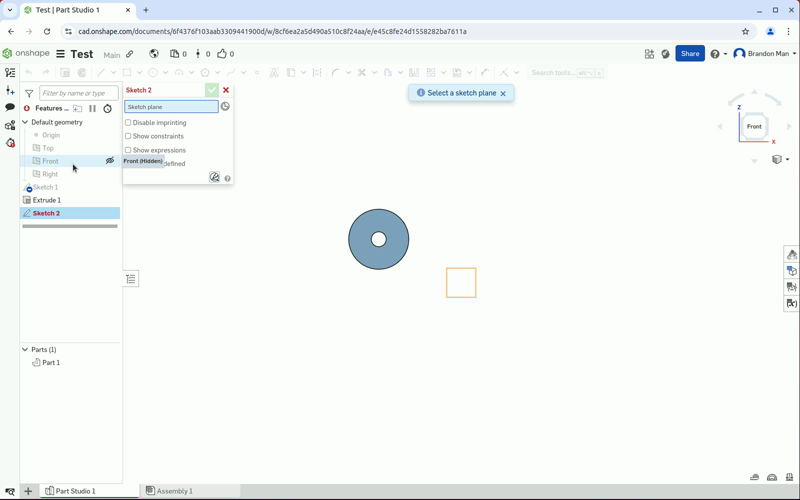
click(73, 163)
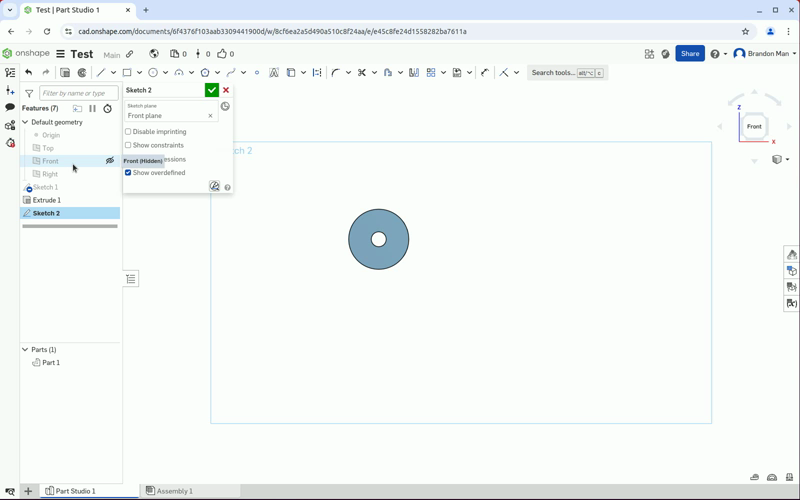
mouse_move(73, 352)
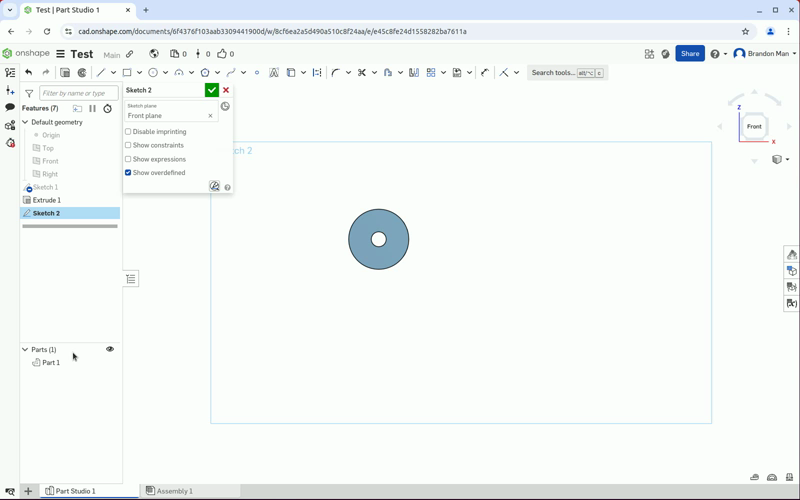
key(y)
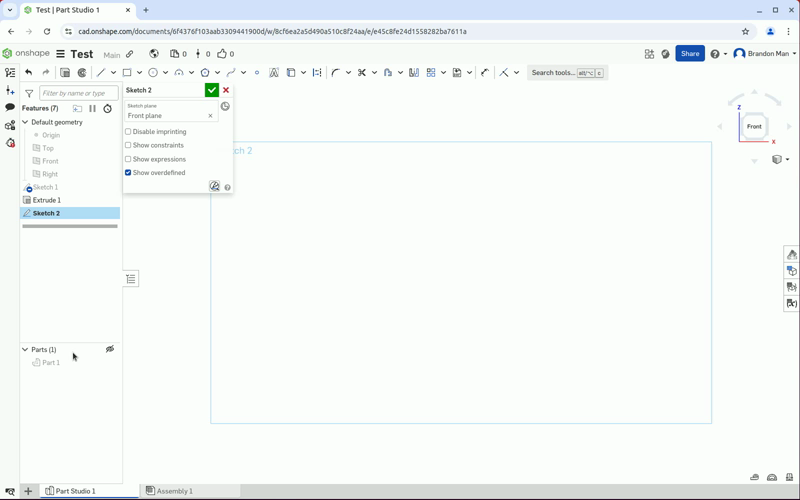
key(c)
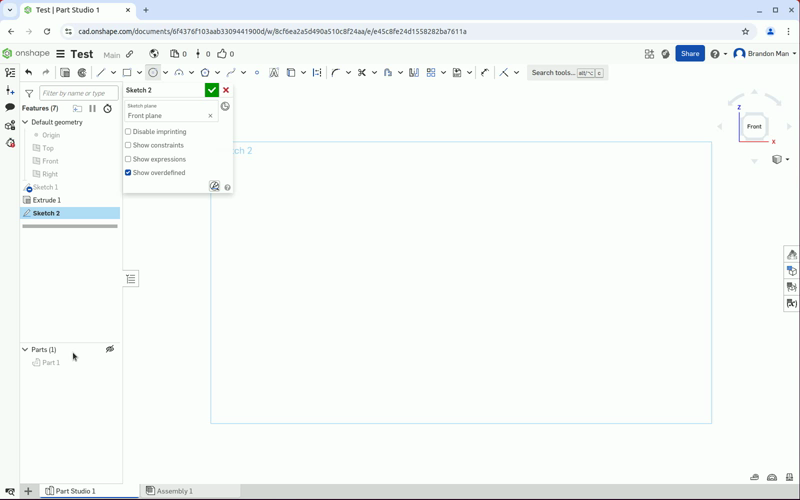
key_down(shift)
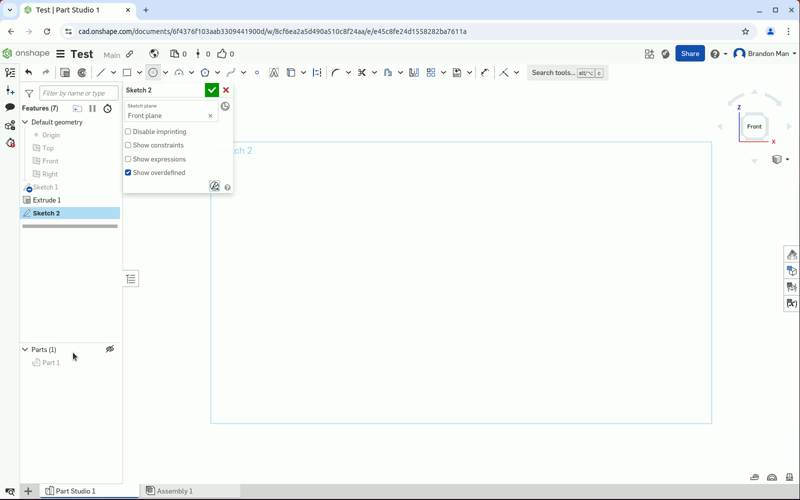
mouse_move(379, 239)
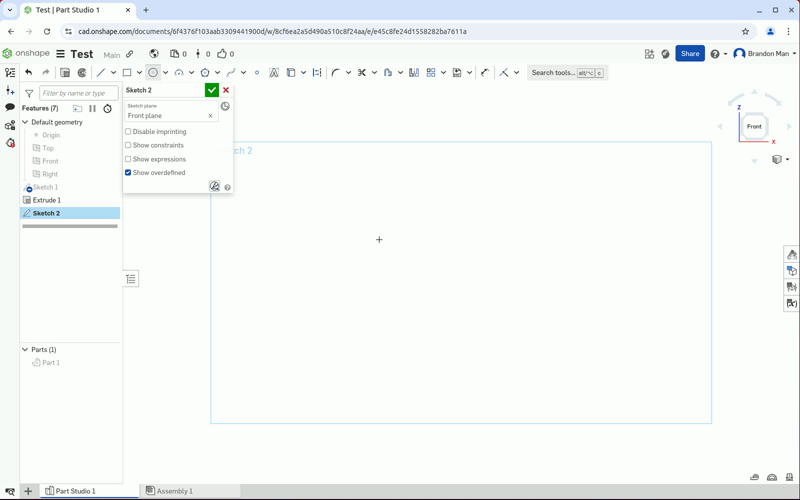
click(379, 239)
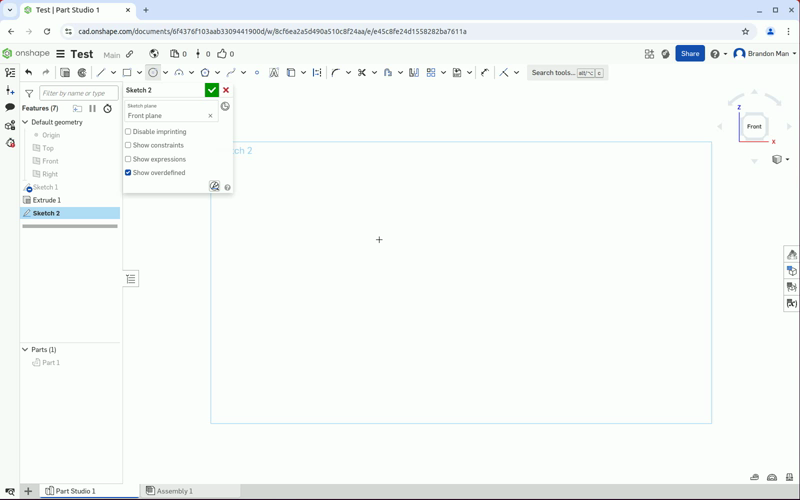
key_up(shift)
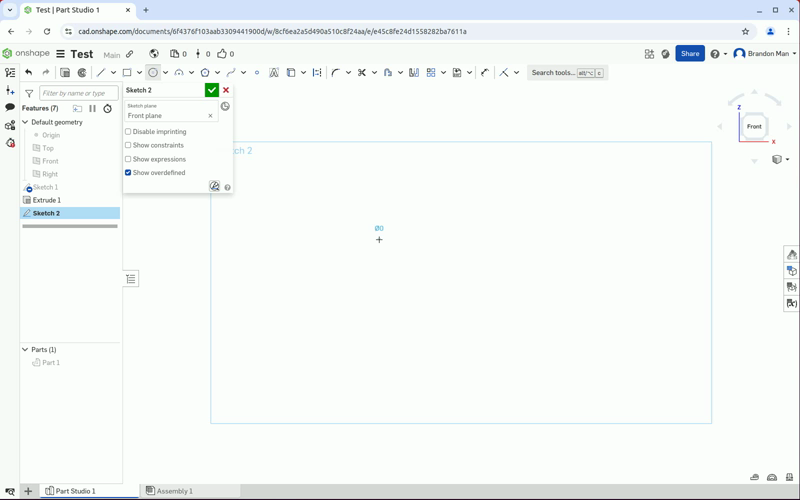
mouse_move(397, 239)
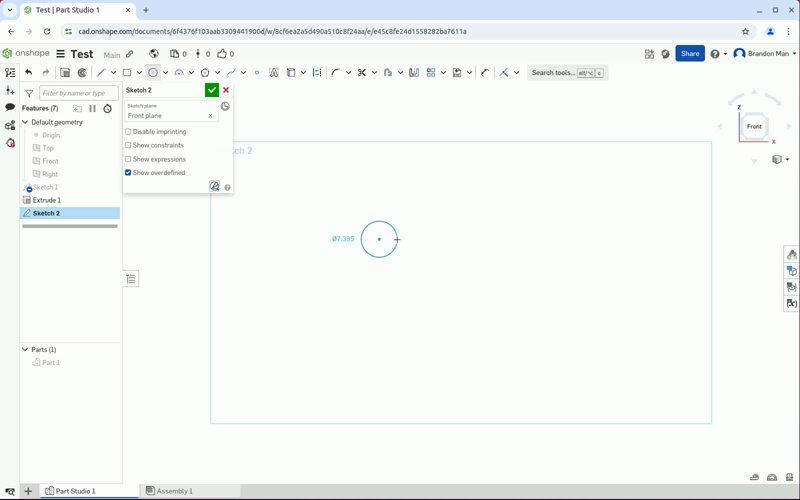
click(397, 239)
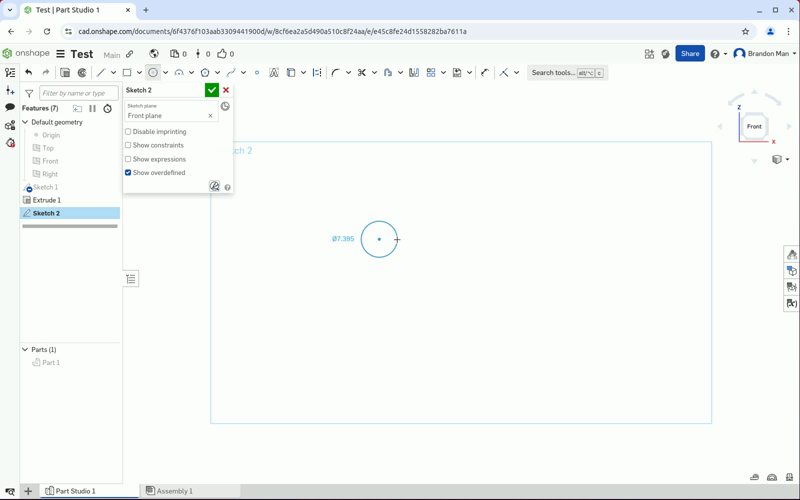
key(esc)
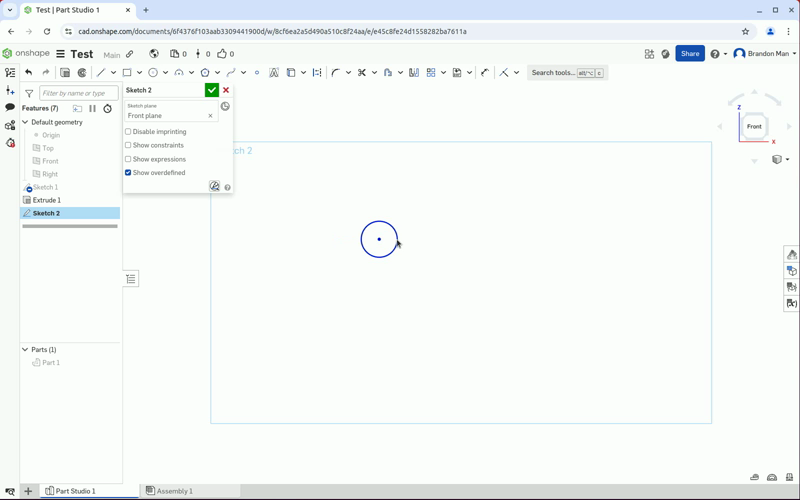
key(c)
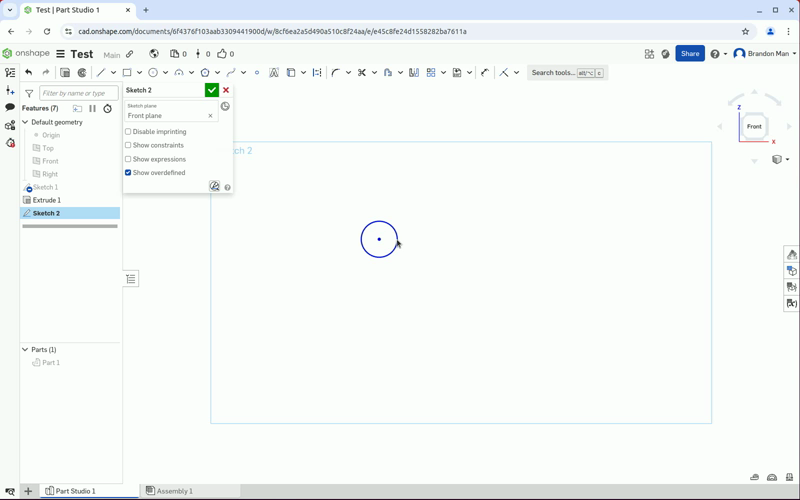
key_down(shift)
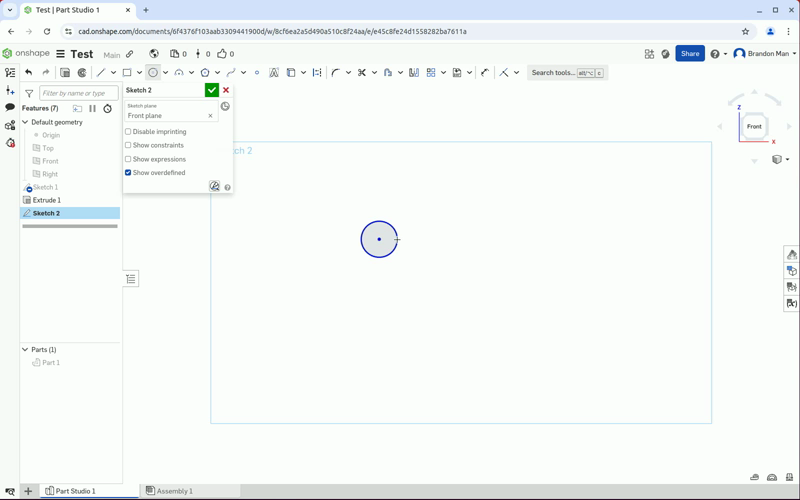
mouse_move(379, 239)
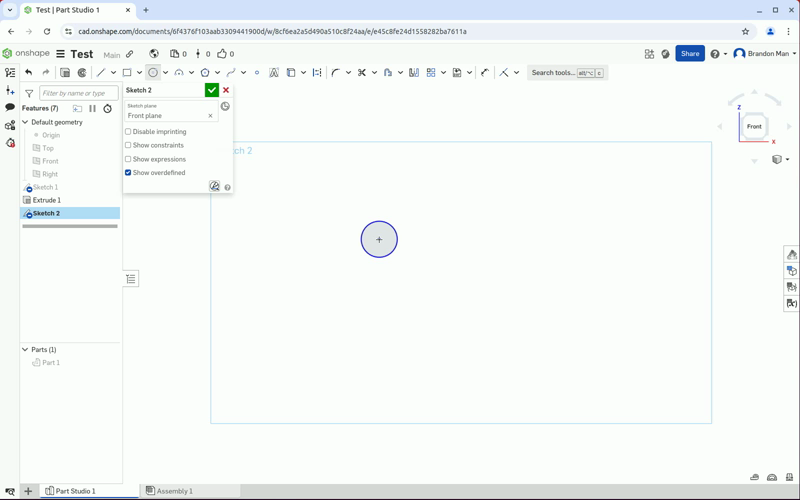
click(379, 239)
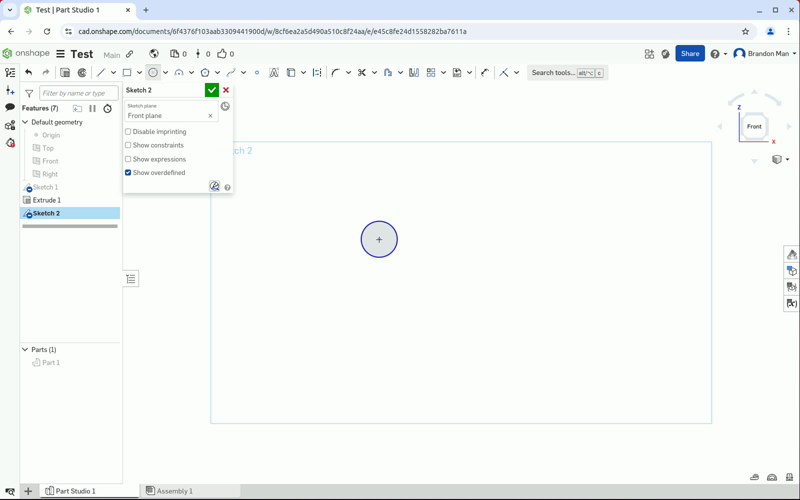
key_up(shift)
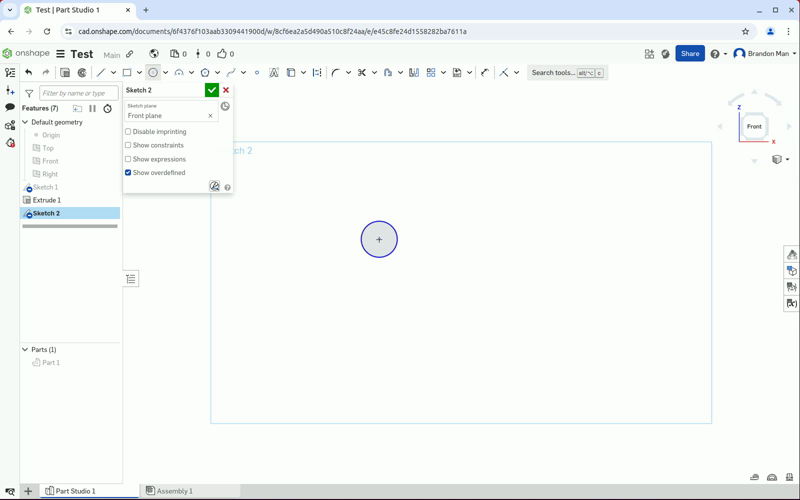
mouse_move(386, 239)
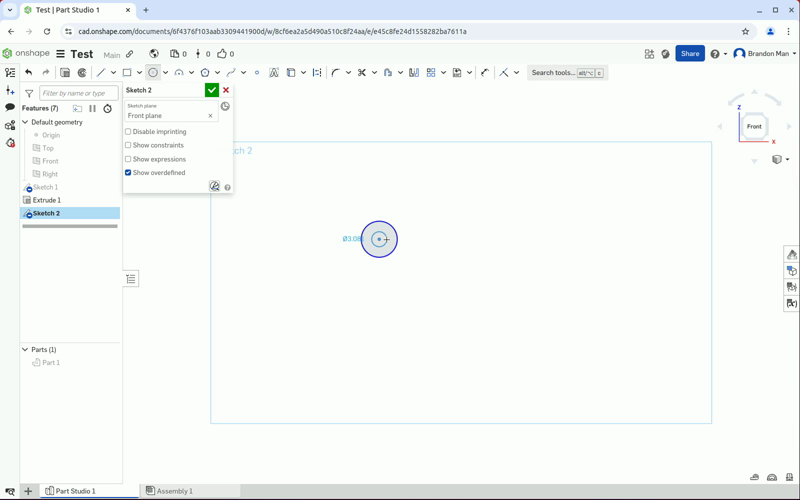
click(386, 239)
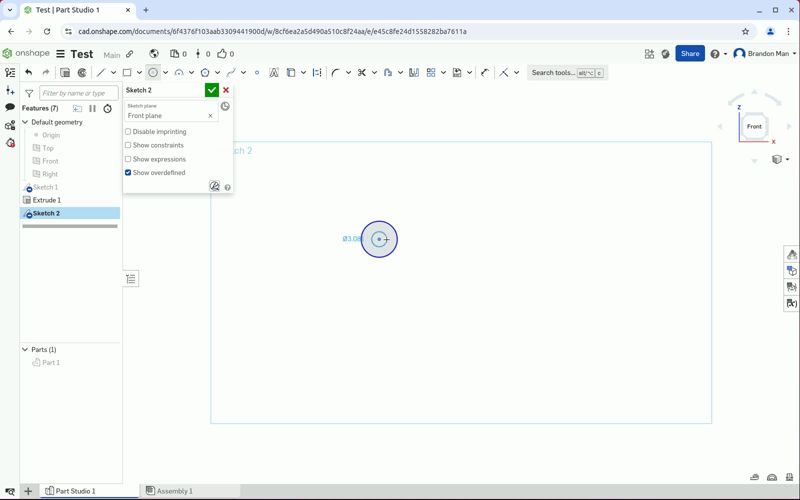
key(esc)
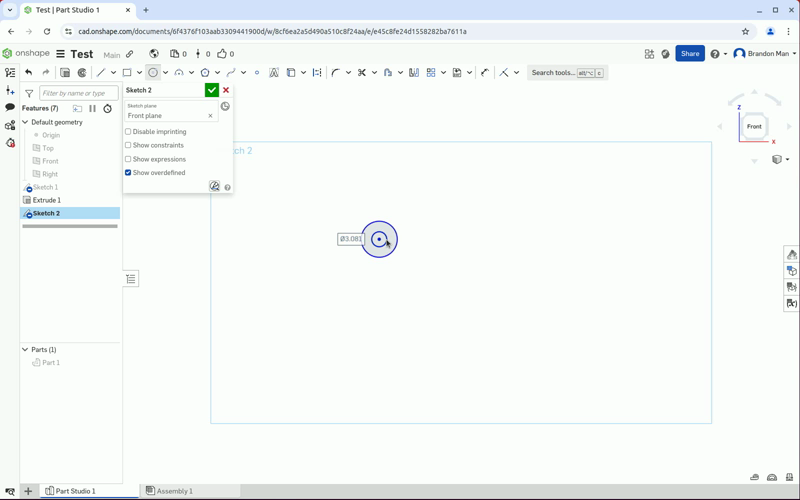
mouse_move(372, 233)
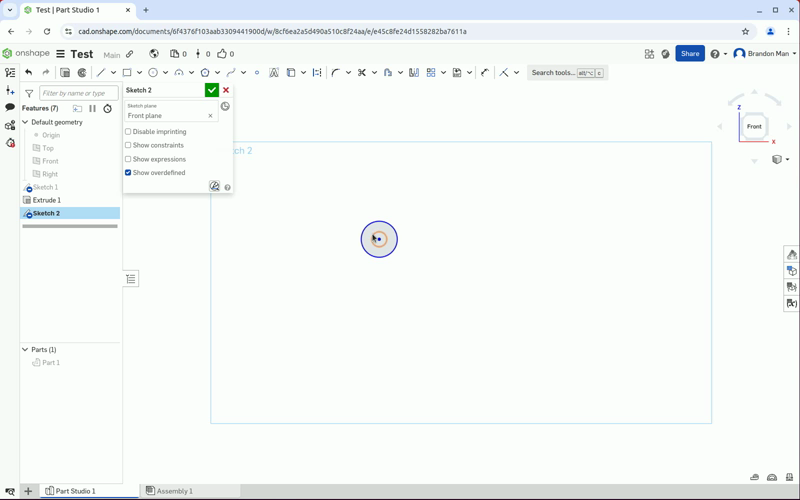
scroll(6)
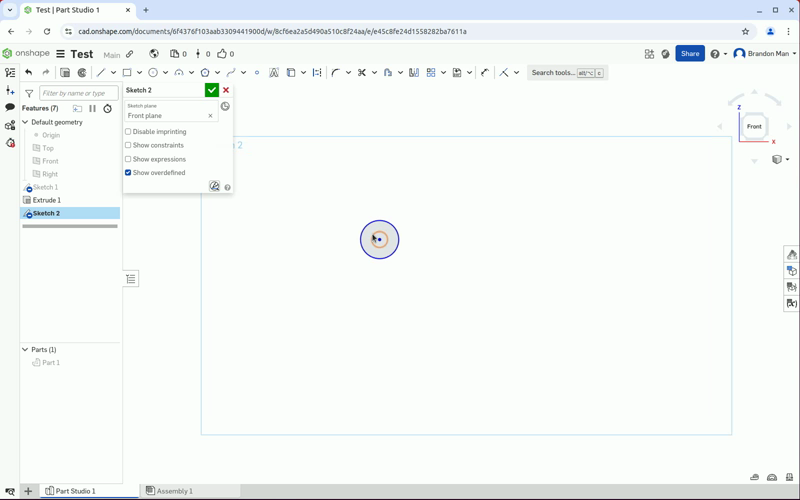
scroll(6)
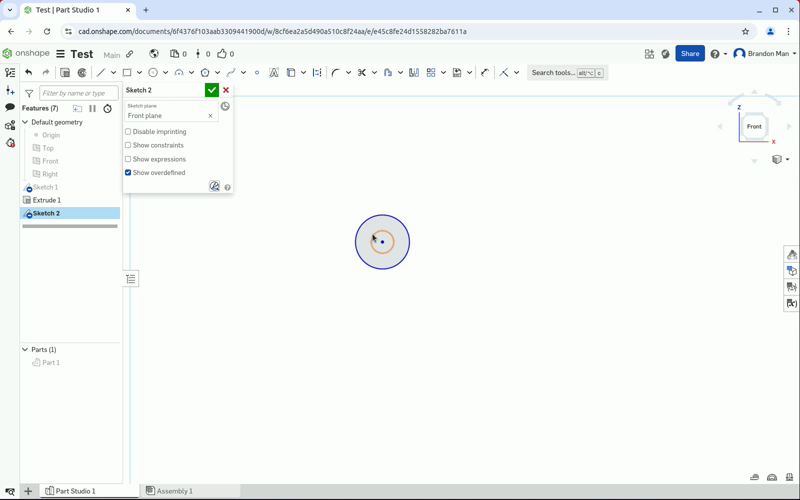
scroll(6)
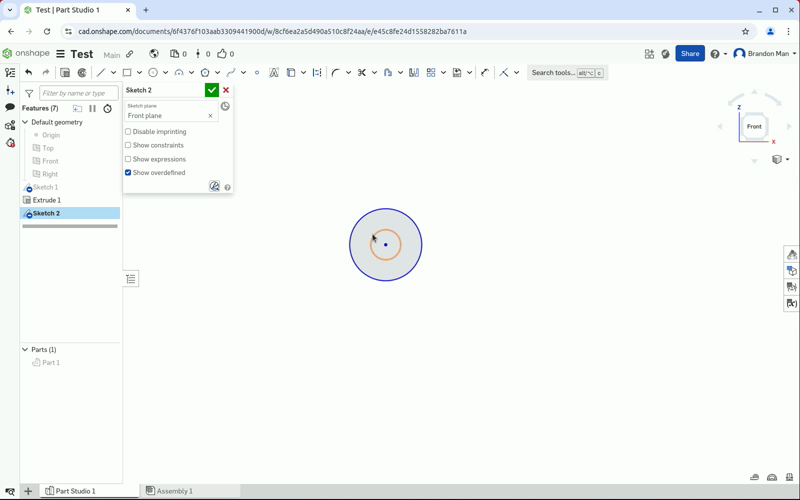
scroll(6)
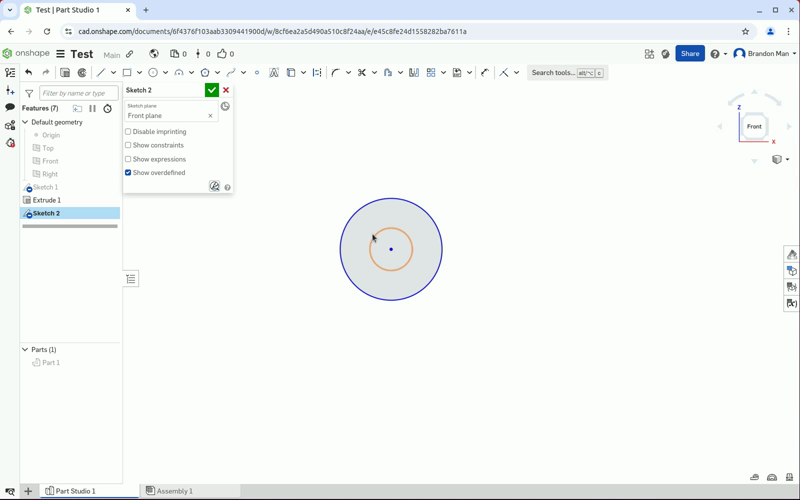
scroll(6)
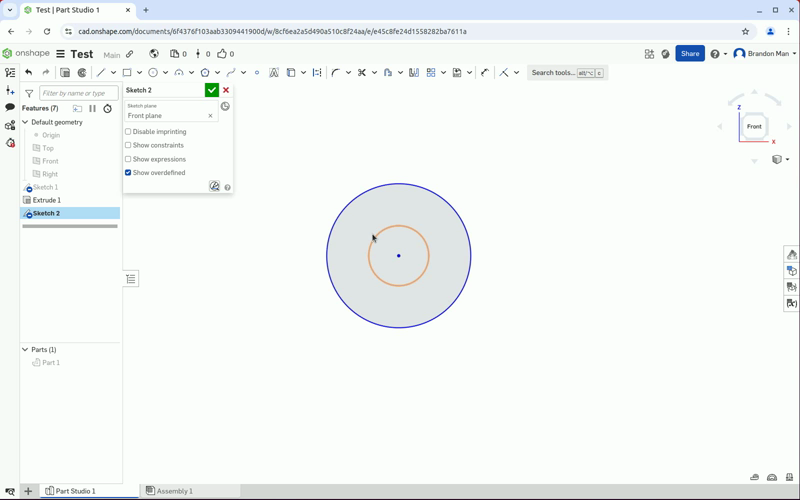
scroll(6)
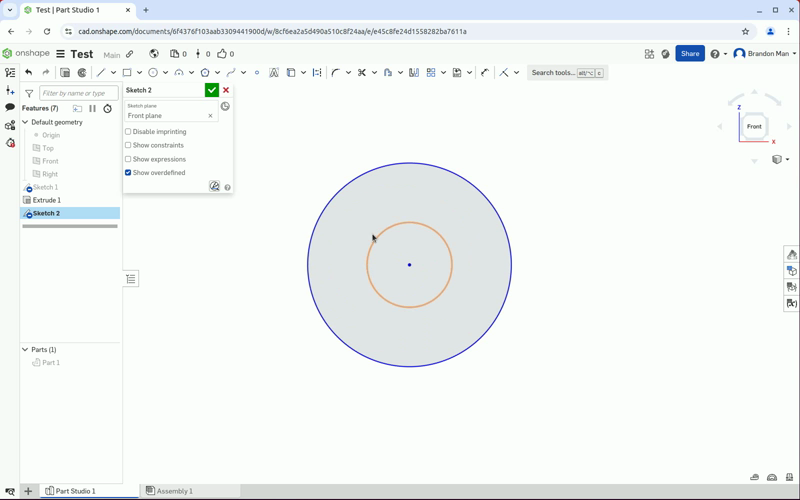
scroll(6)
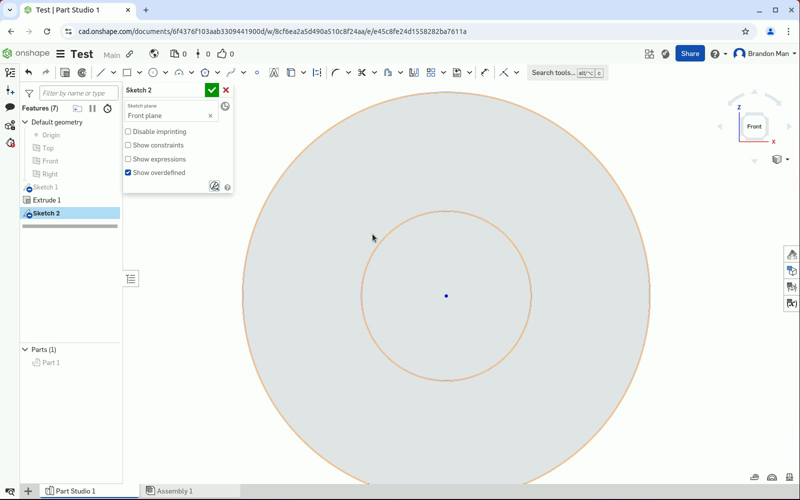
click(372, 233)
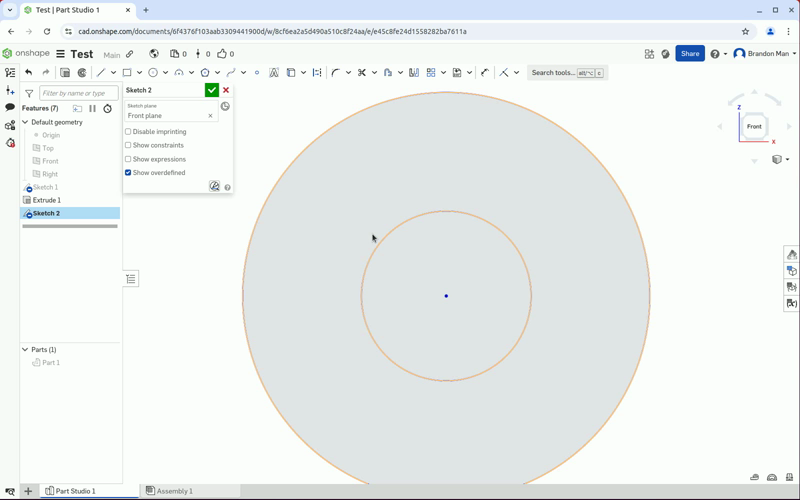
scroll(-6)
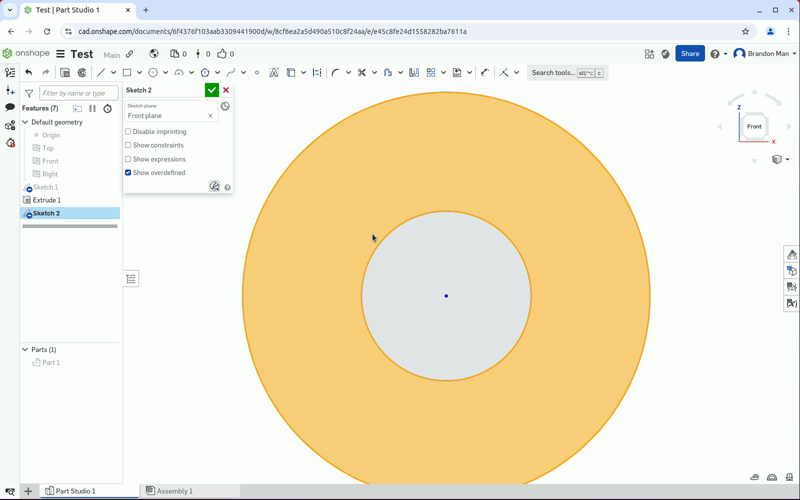
scroll(-6)
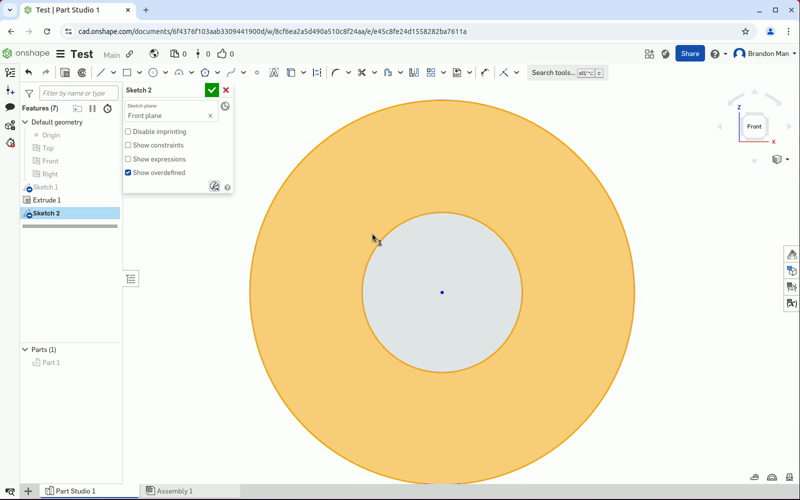
scroll(-6)
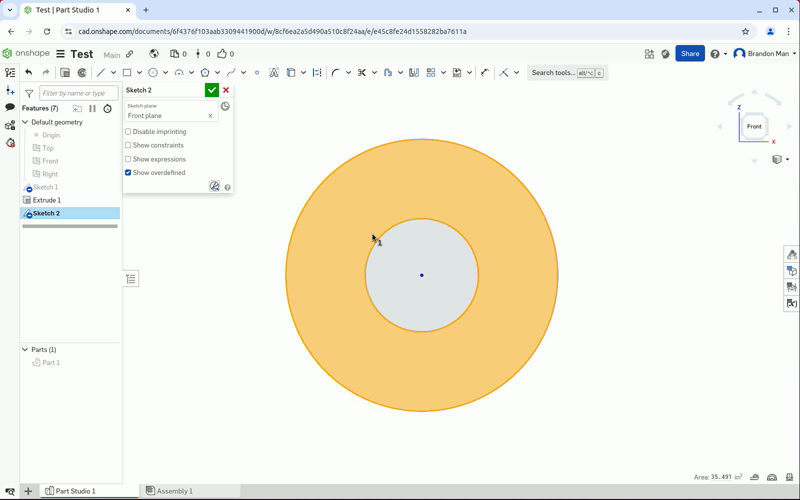
scroll(-6)
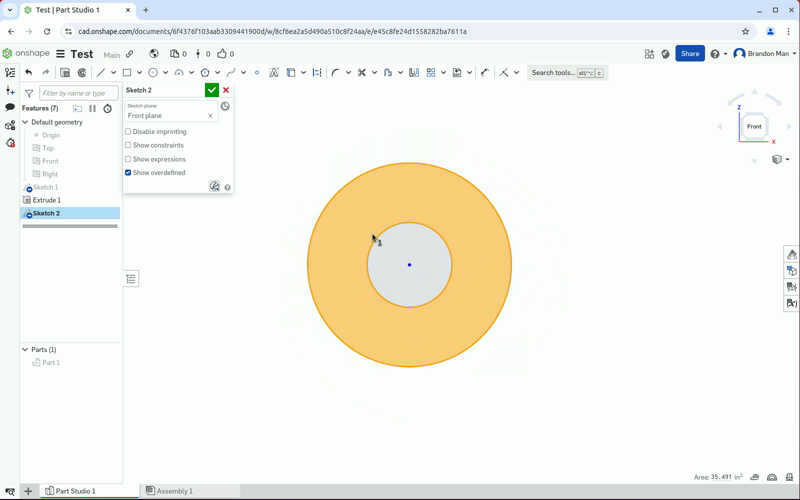
scroll(-6)
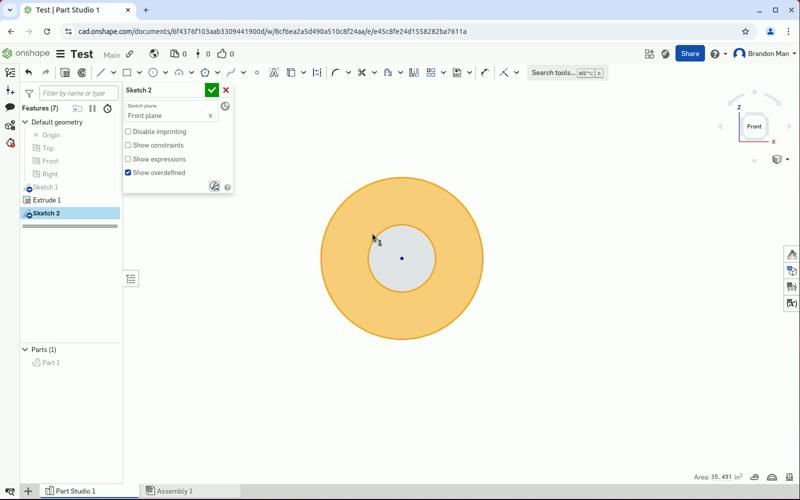
scroll(-6)
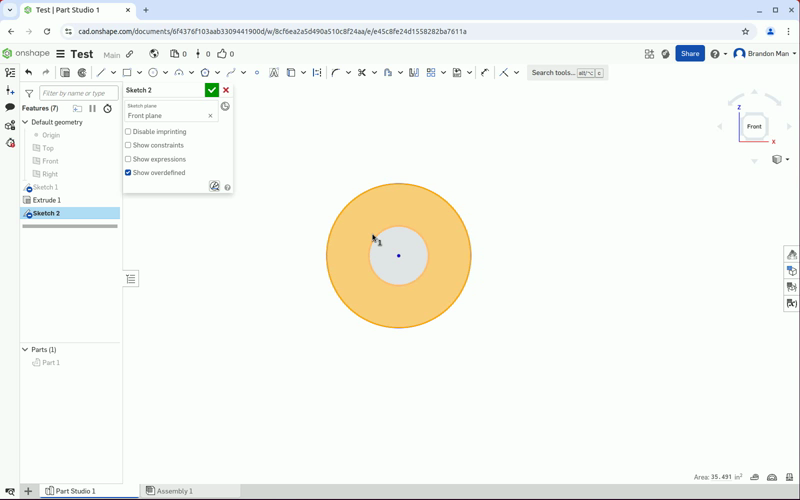
scroll(-6)
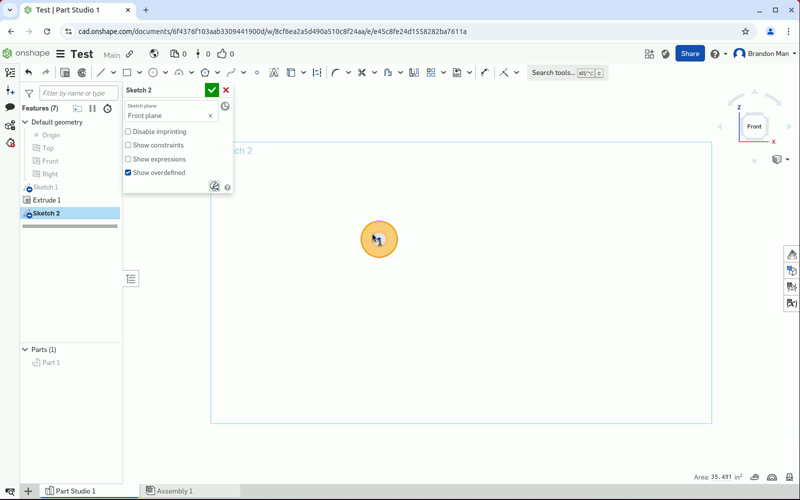
mouse_move(73, 352)
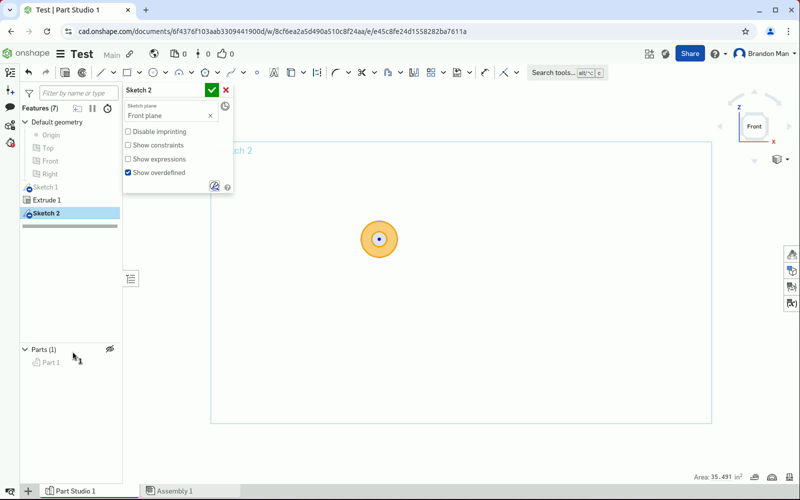
key(shift+y)
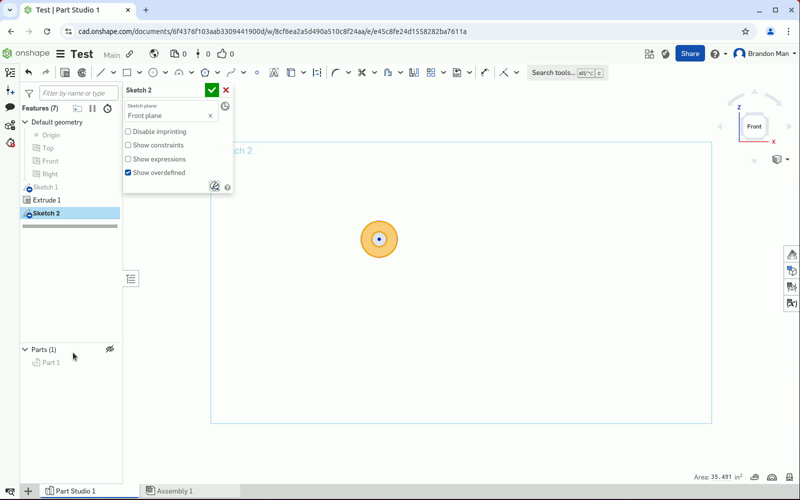
key(shift+e)
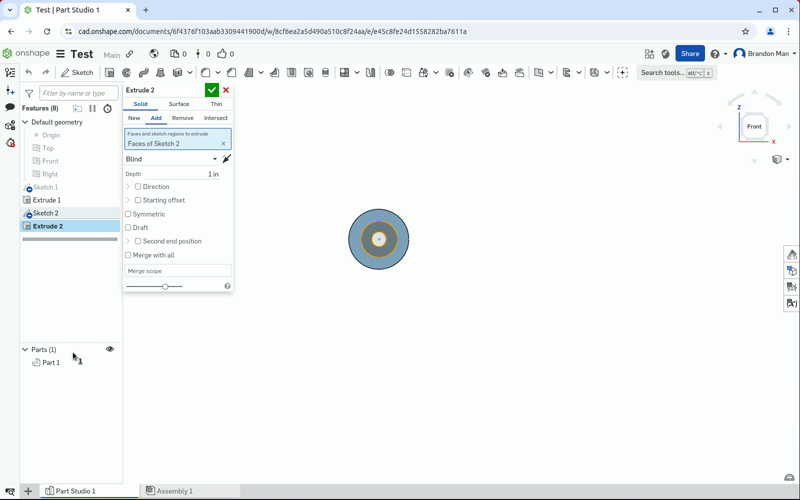
mouse_move(143, 106)
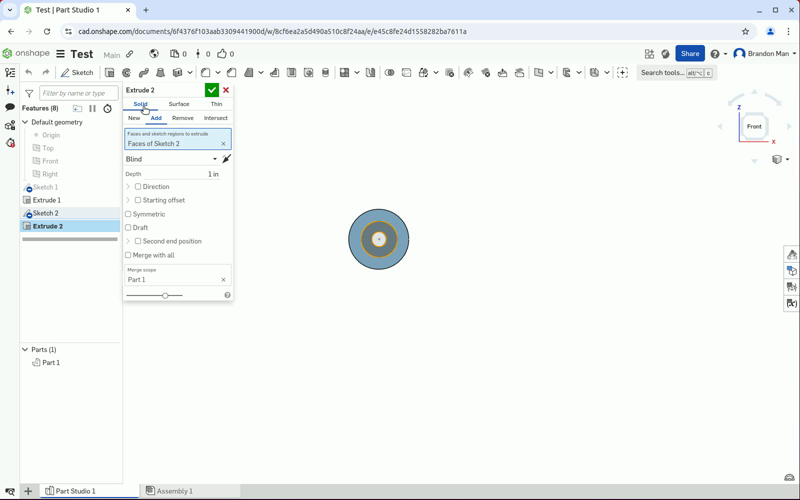
click(143, 106)
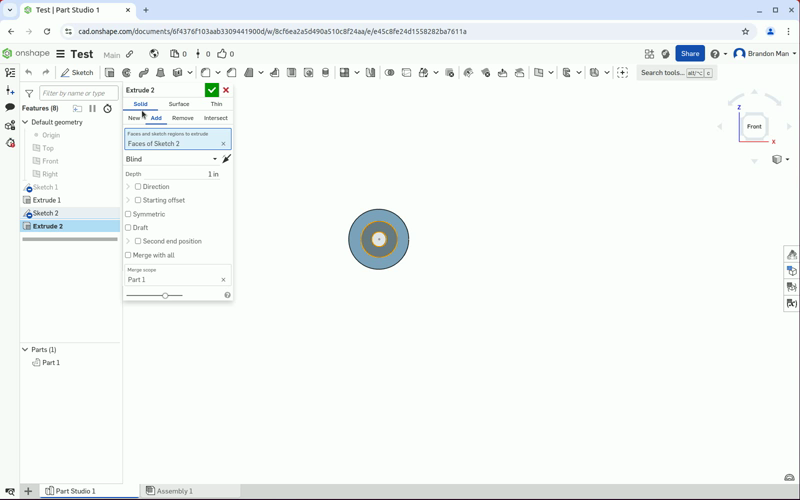
mouse_move(137, 120)
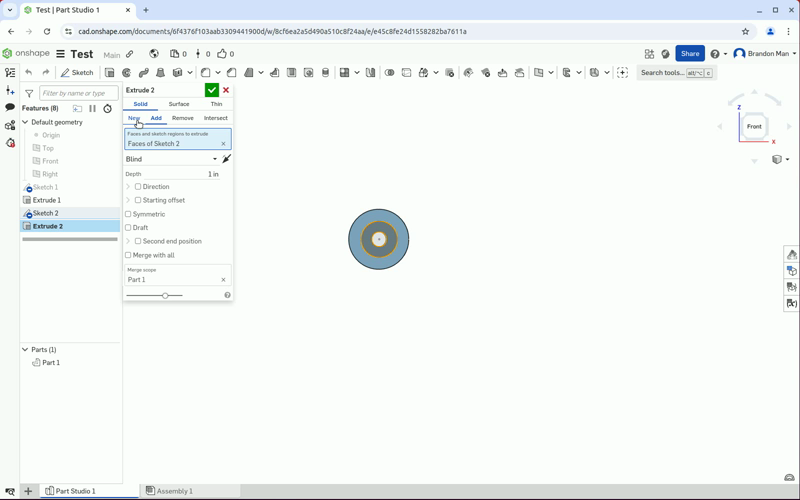
click(137, 120)
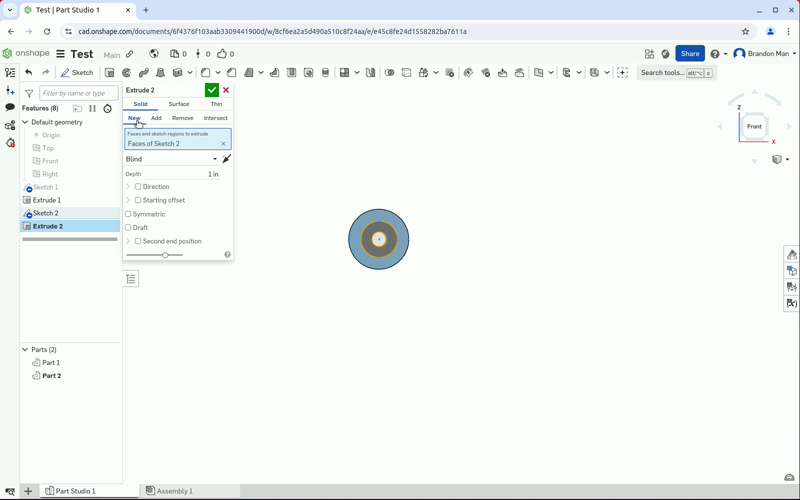
key(tab, 4)
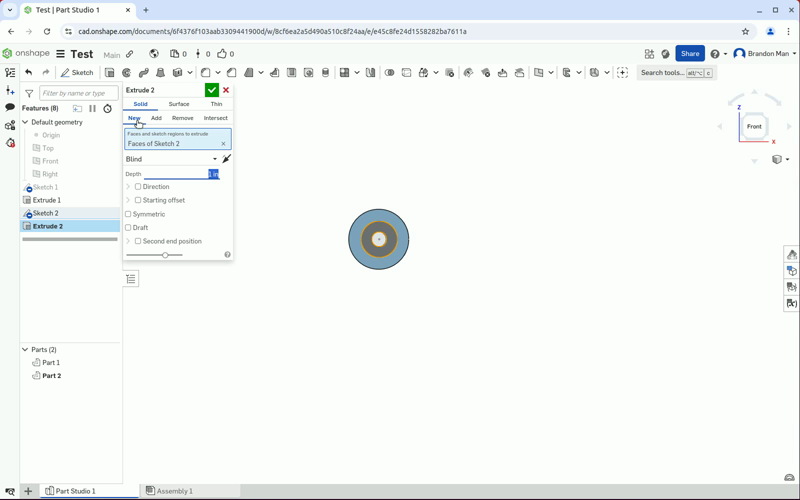
text(5.055)
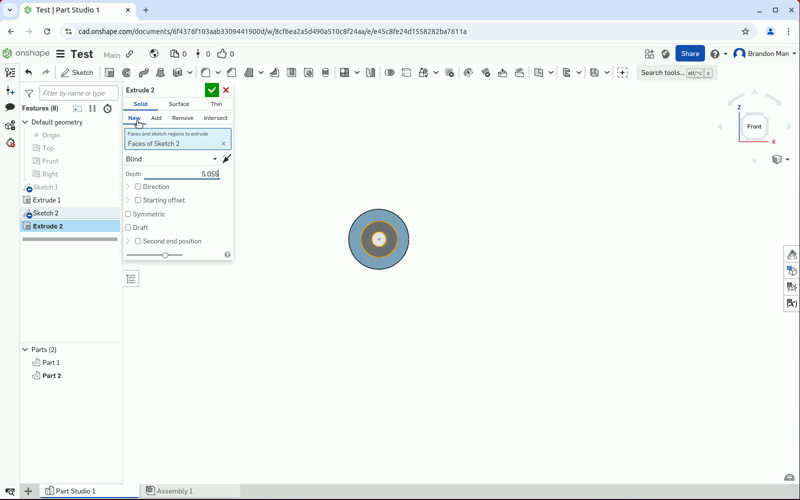
key(enter)
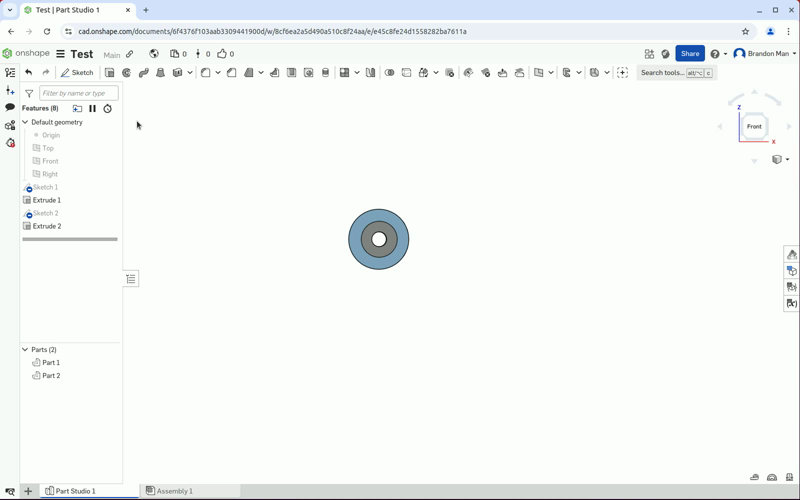
key(shift+h)
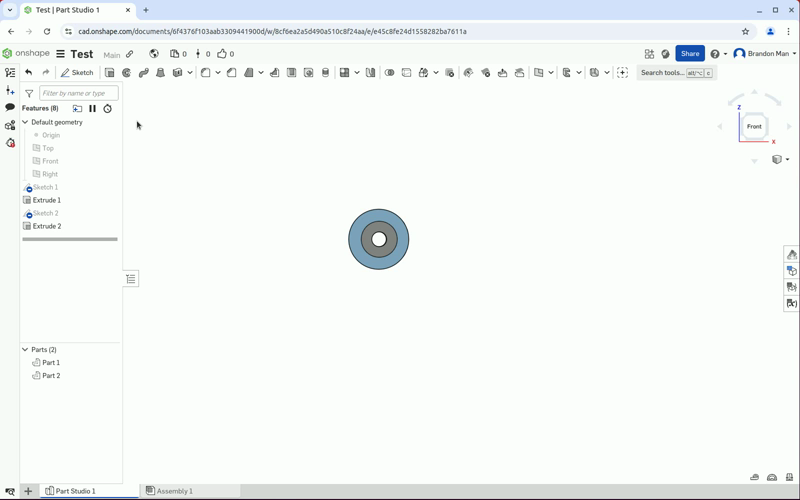
key(shift+h)
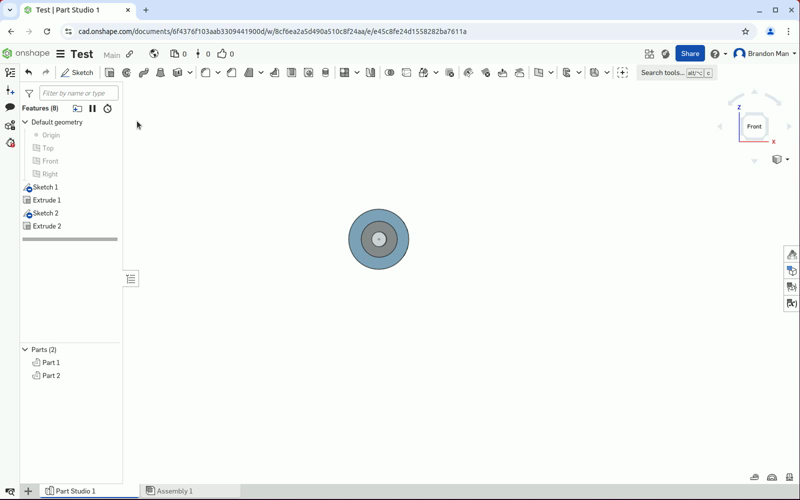
key(shift+7)
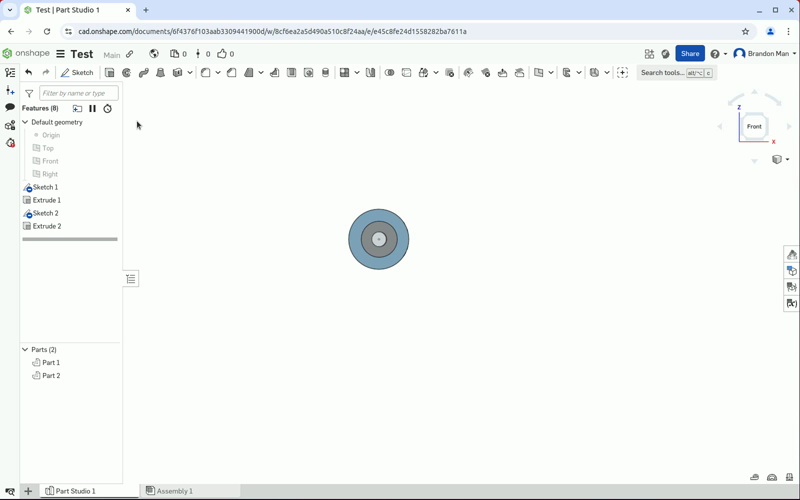
key(left, 2)
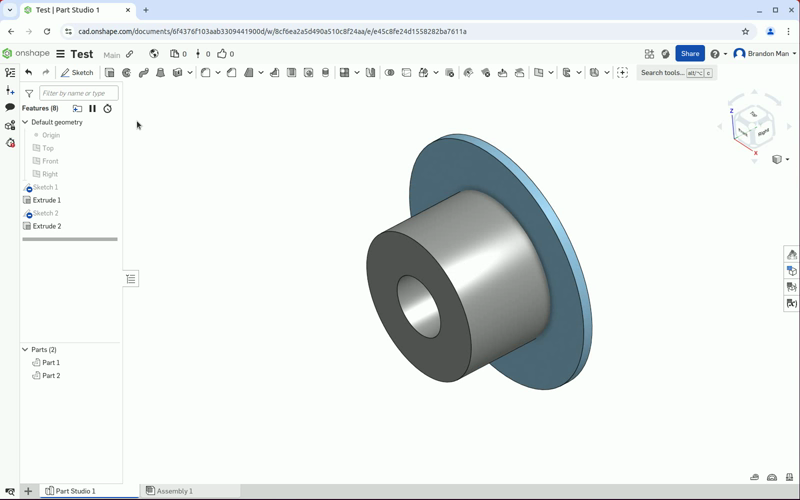
key(down, 2)
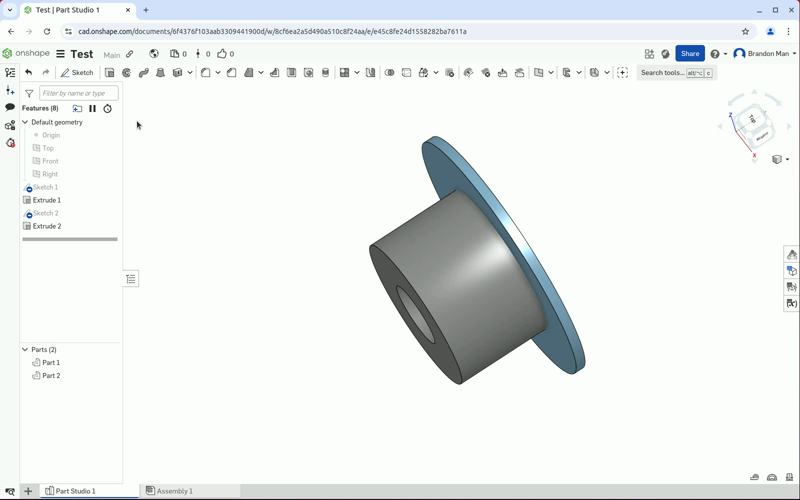
key(up, 2)
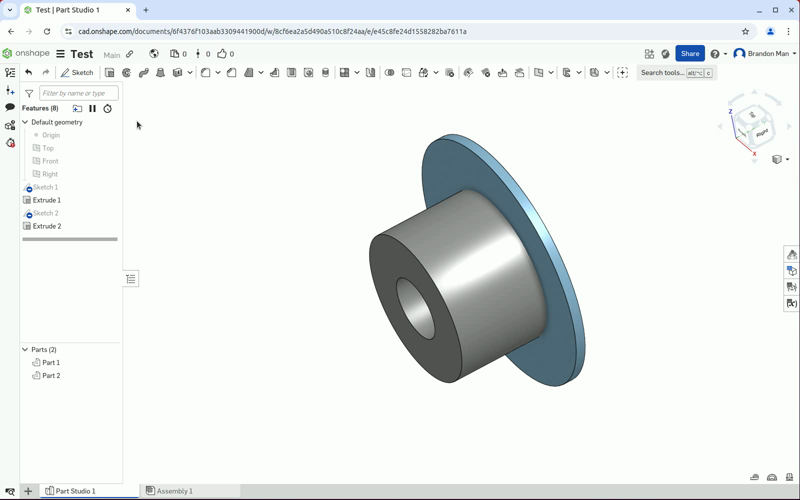
key(right, 2)
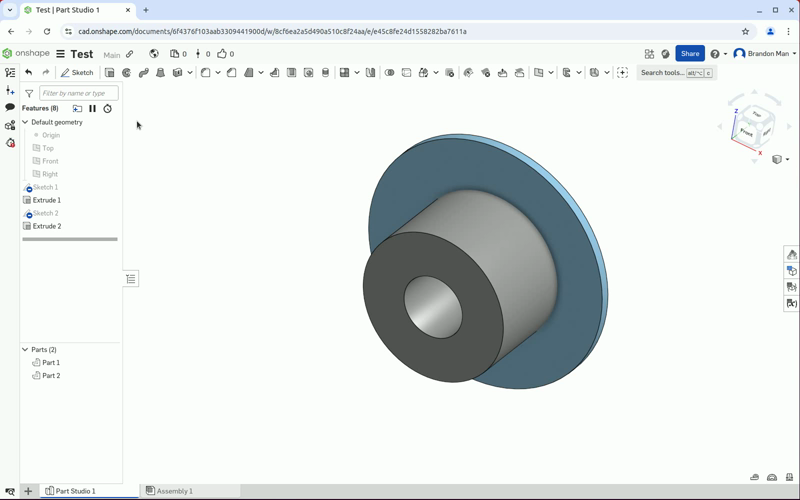
mouse_move(73, 189)
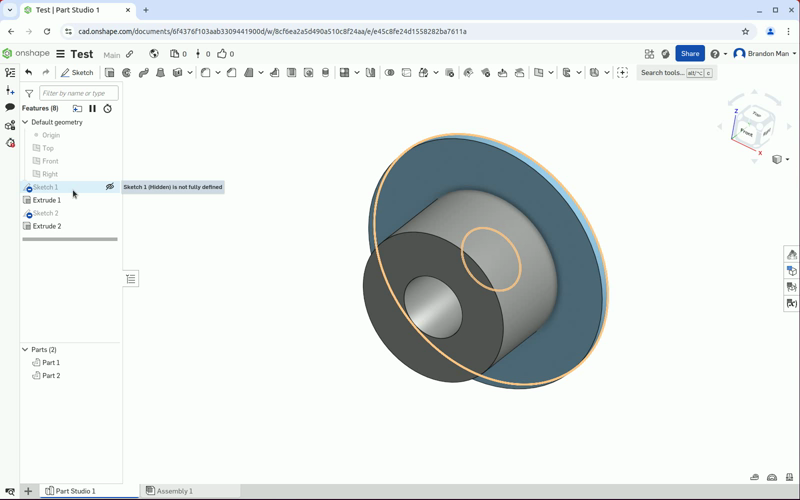
click(73, 189)